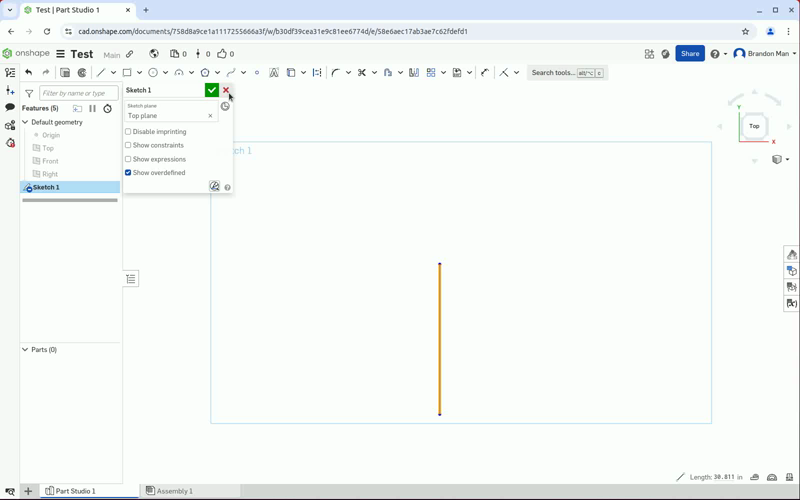
key(shift+h)
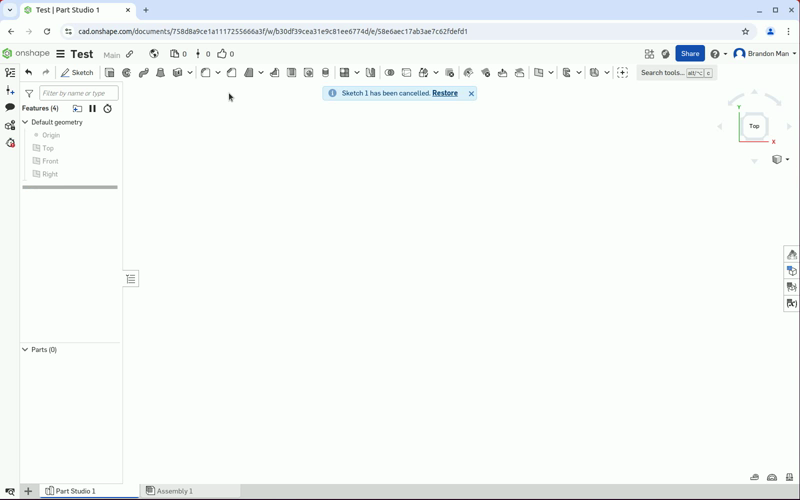
mouse_move(73, 352)
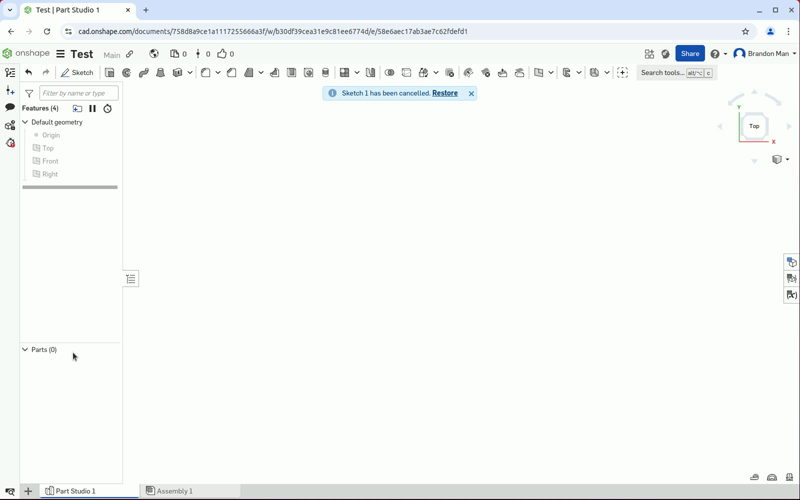
key(y)
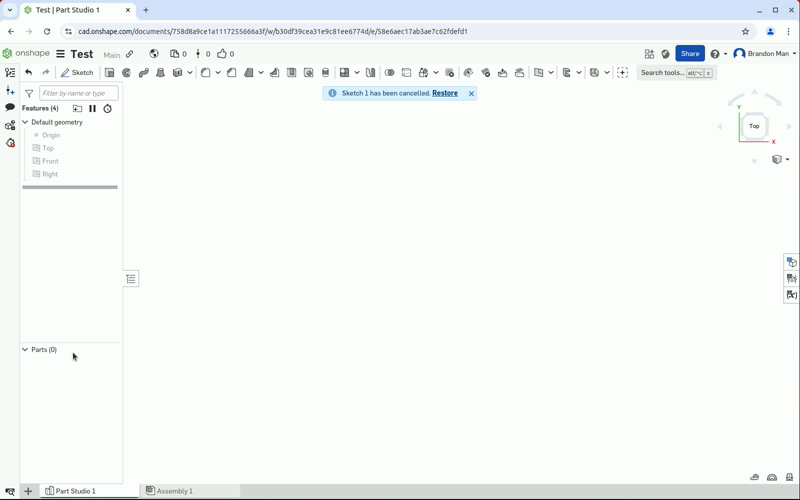
key(shift+p)
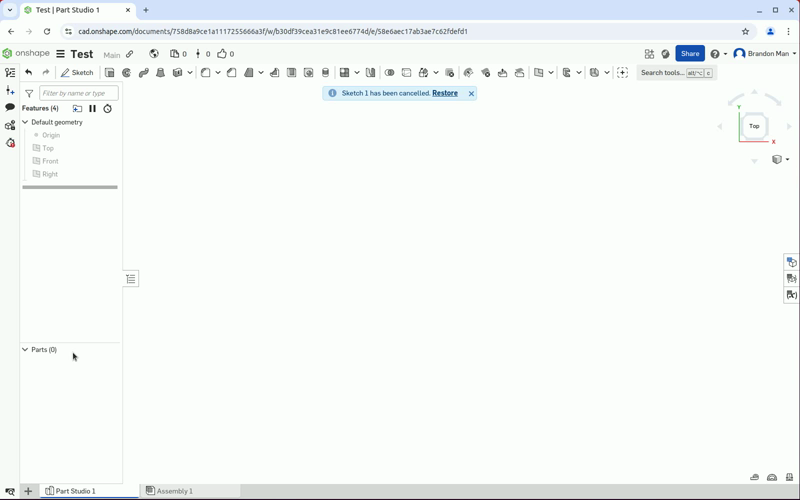
key(space)
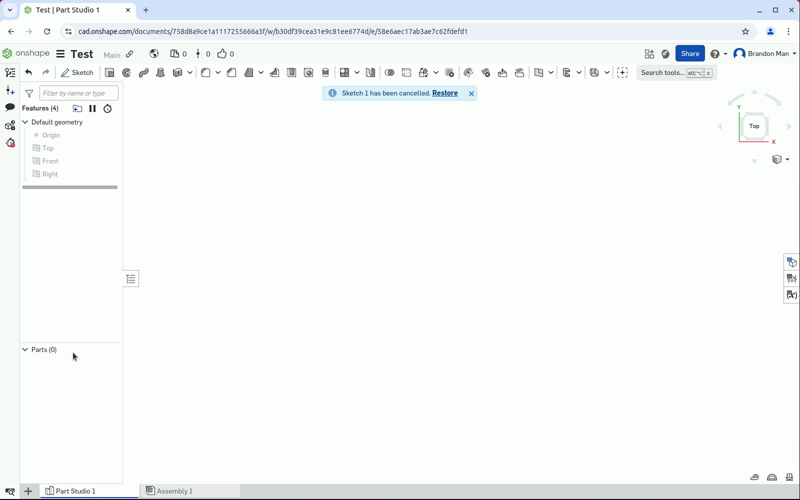
key_down(shift)
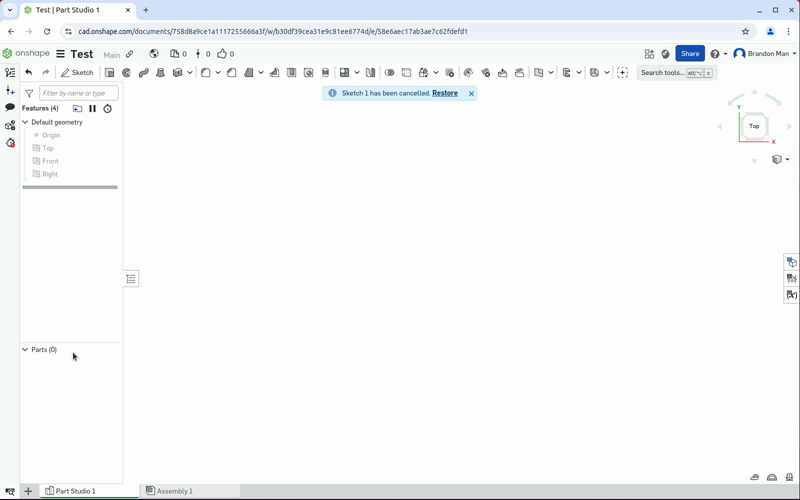
key(up)
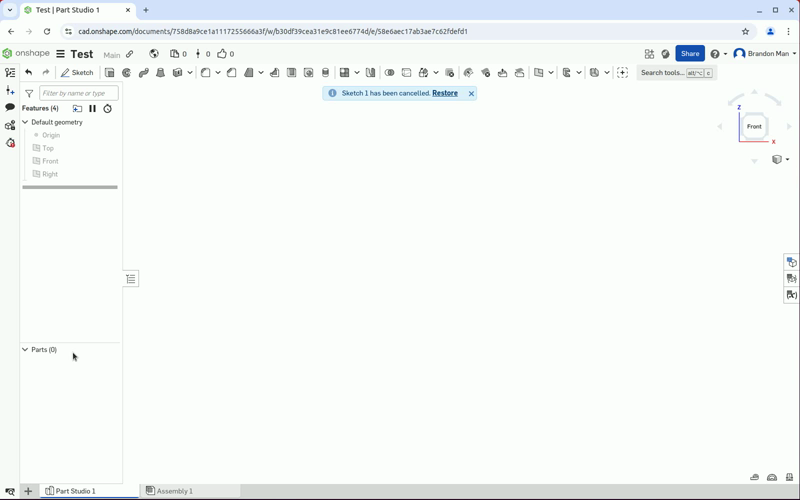
key_up(shift)
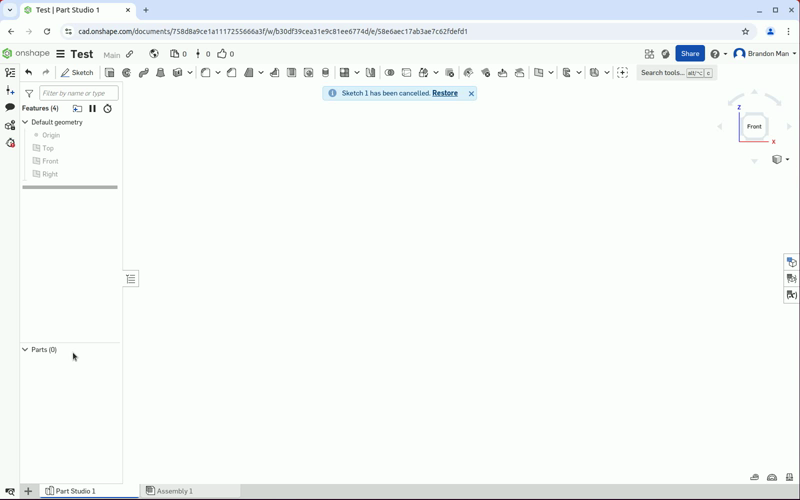
mouse_move(73, 352)
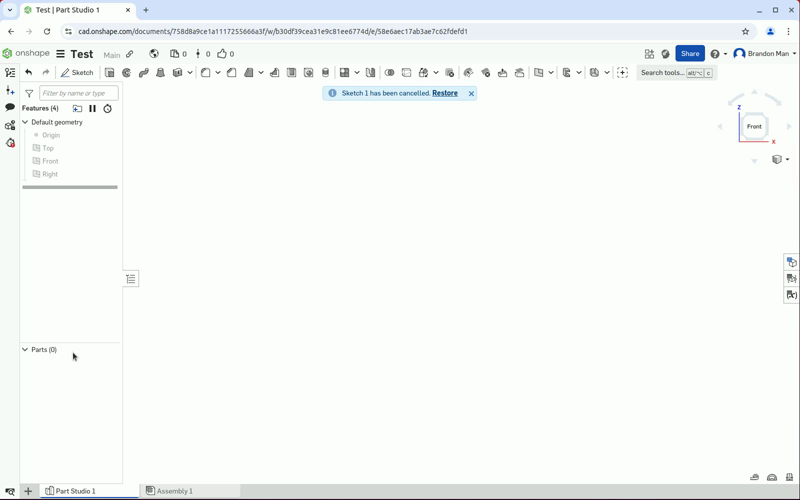
key(shift+y)
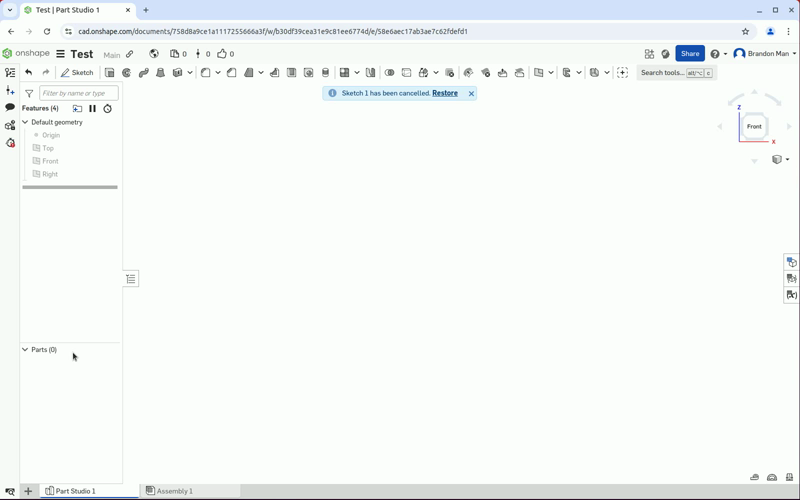
key(shift+s)
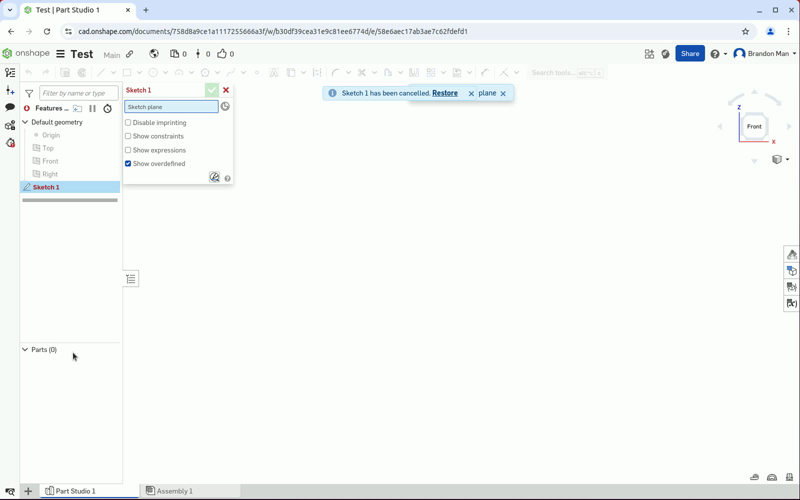
mouse_move(73, 163)
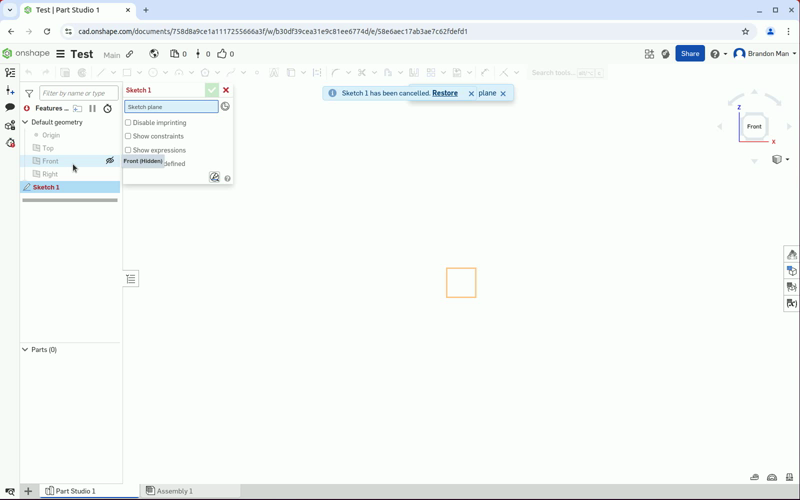
click(73, 163)
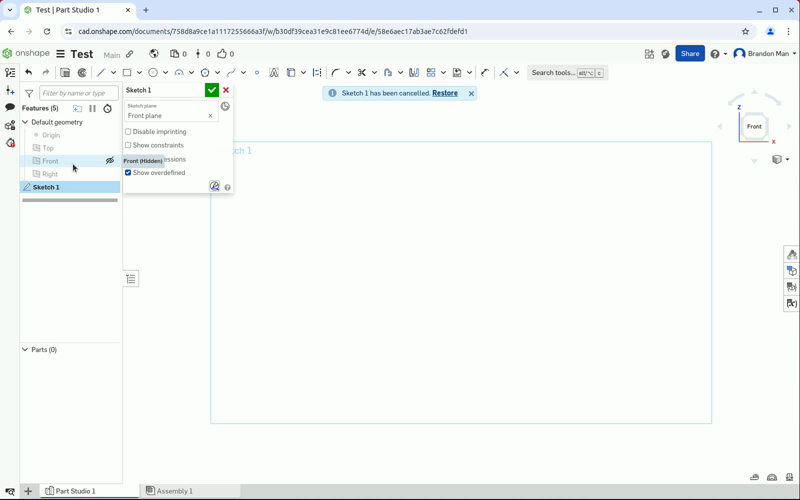
mouse_move(73, 352)
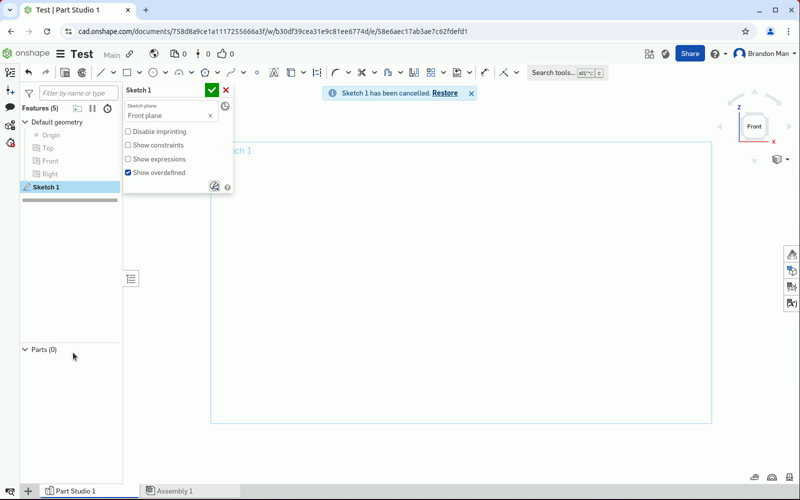
key(y)
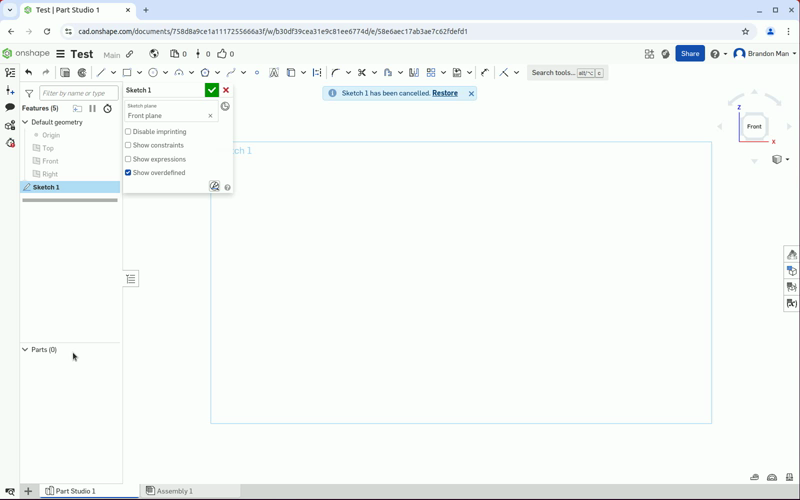
key(l)
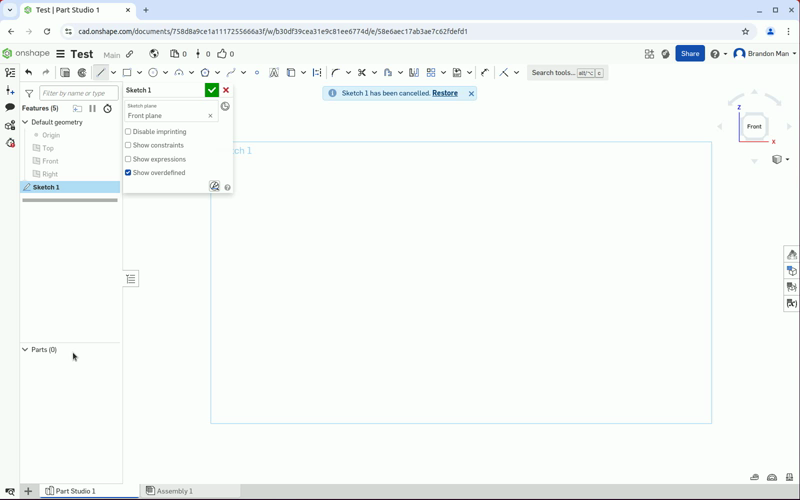
key_down(shift)
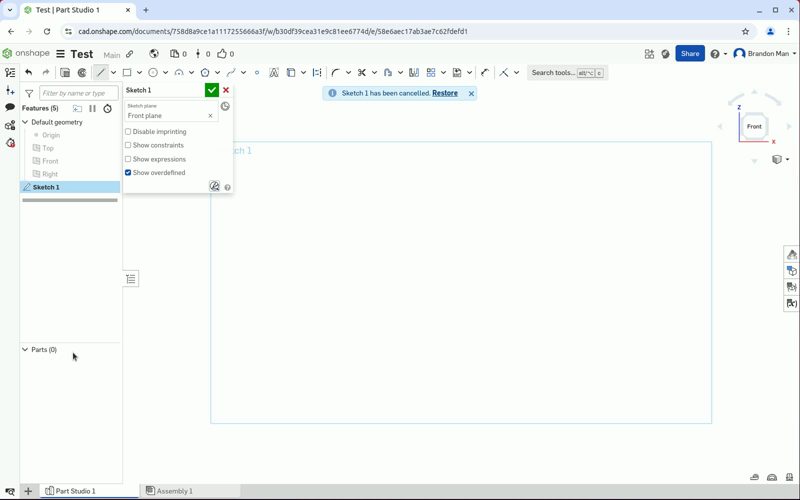
mouse_move(348, 264)
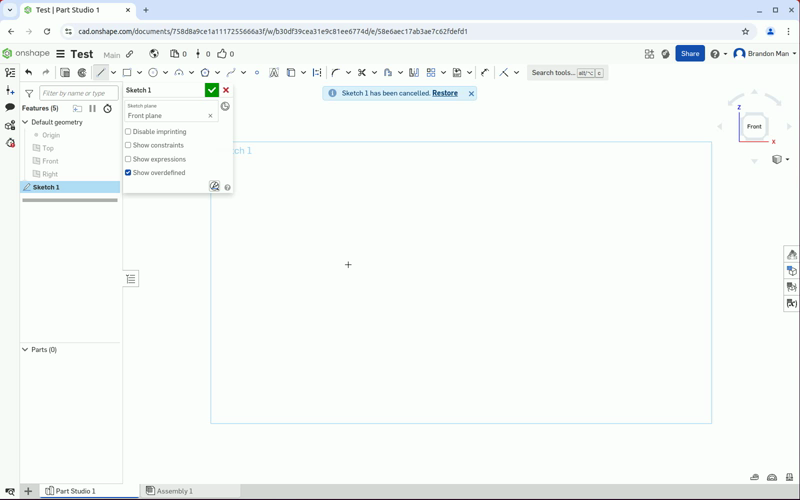
click(348, 264)
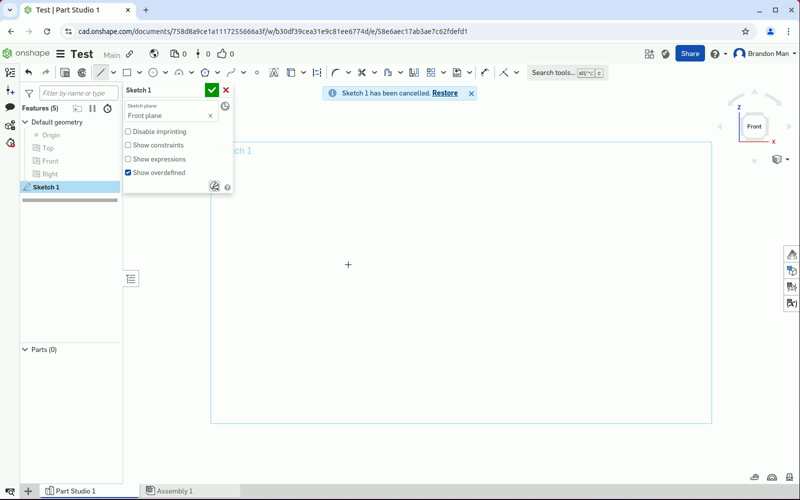
key_up(shift)
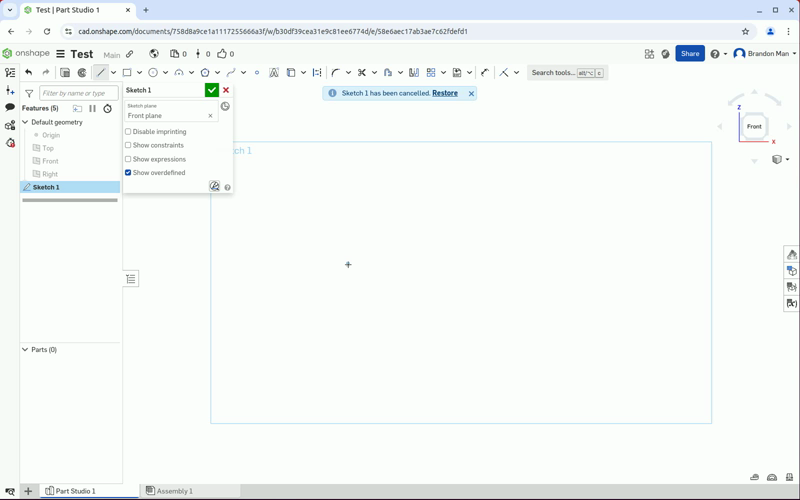
key_down(shift)
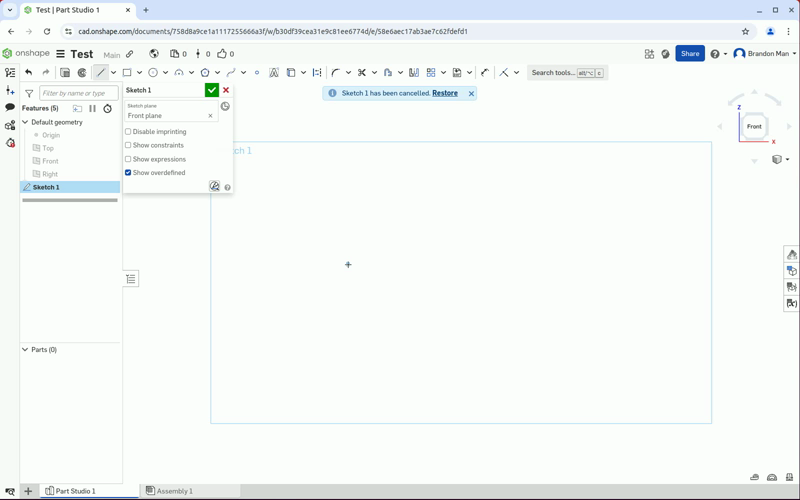
mouse_move(437, 264)
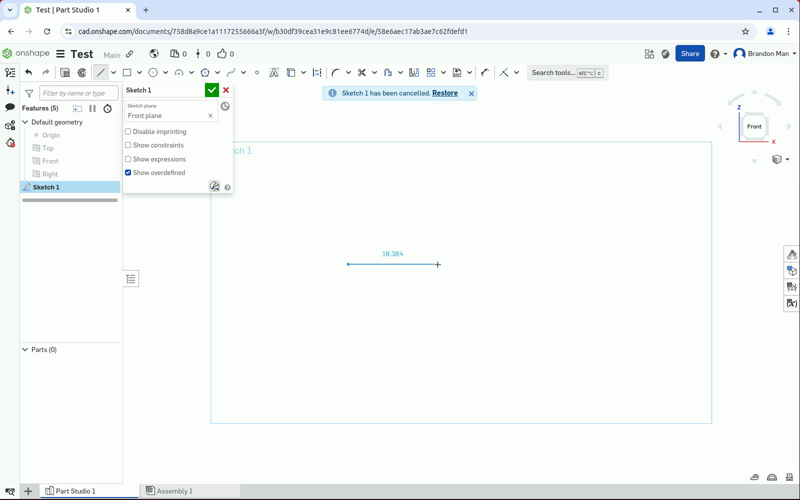
click(437, 264)
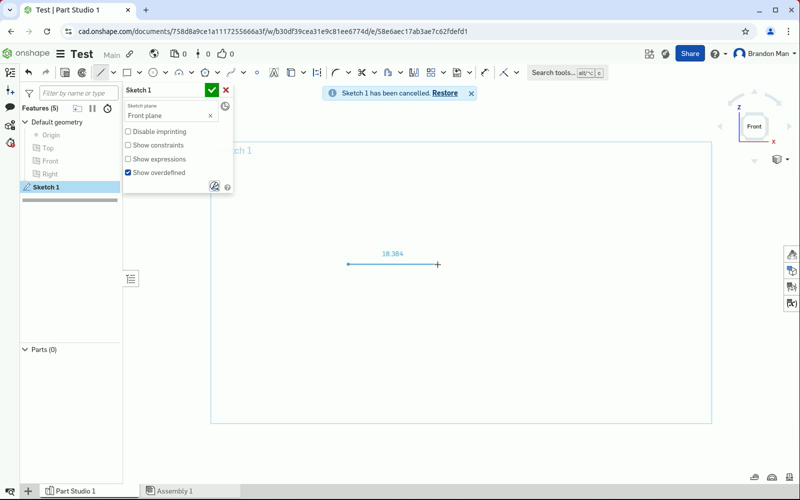
key_up(shift)
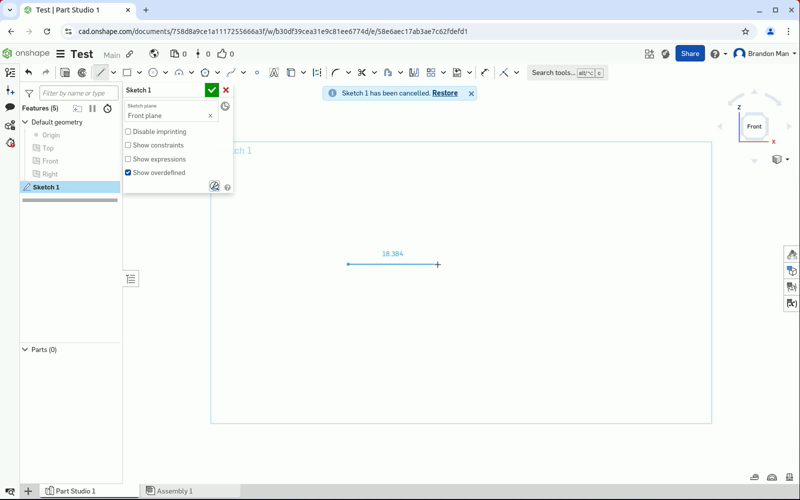
key_down(shift)
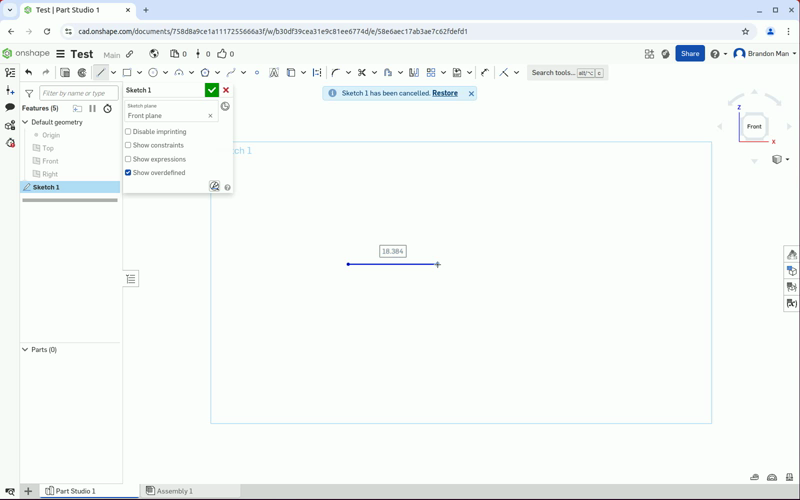
mouse_move(437, 177)
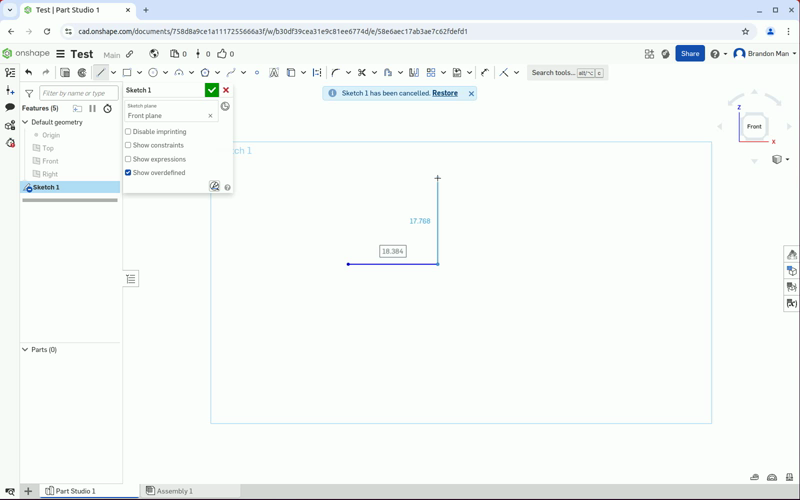
click(437, 177)
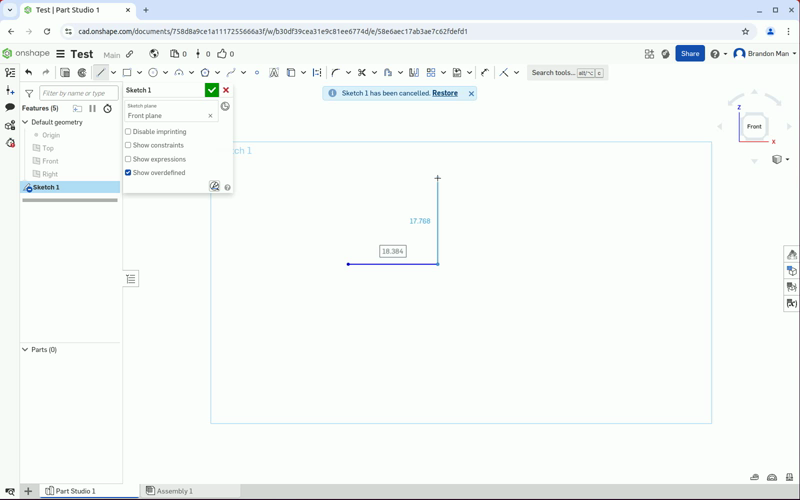
key_up(shift)
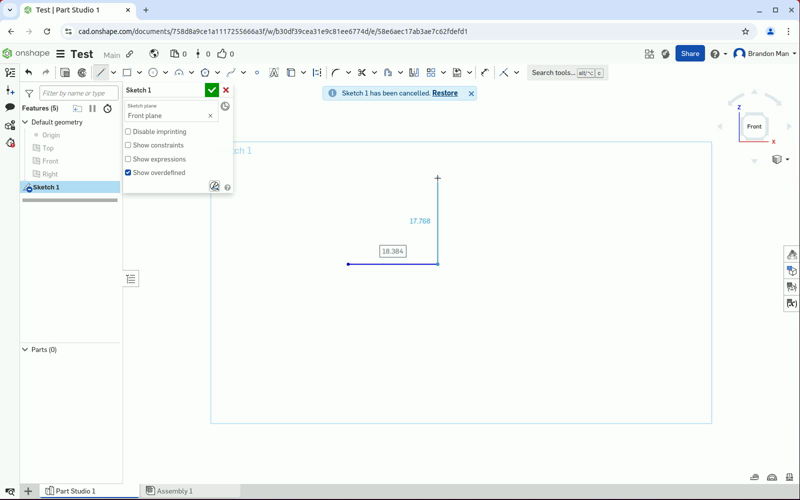
key_down(shift)
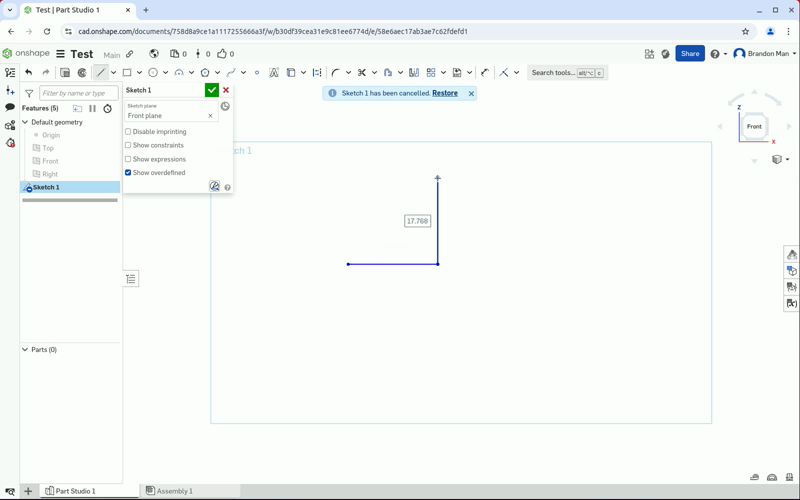
mouse_move(348, 177)
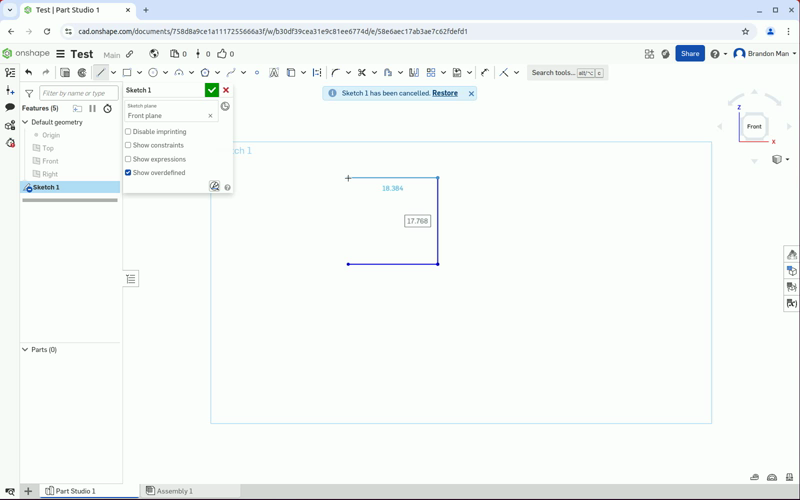
click(348, 177)
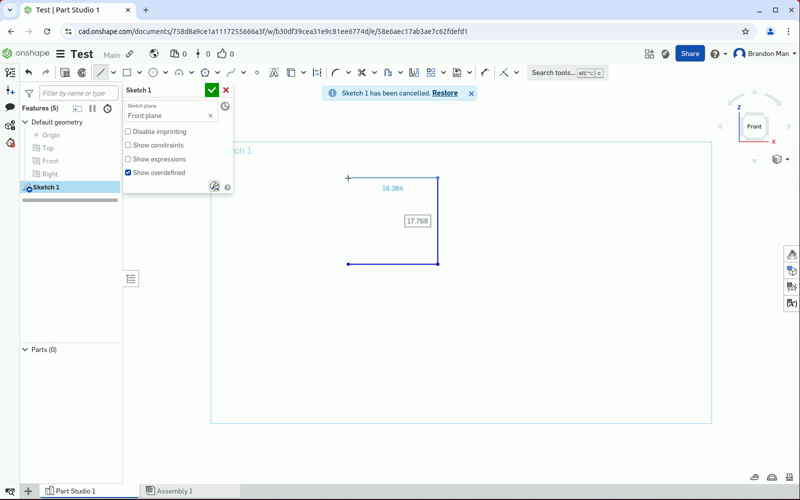
key_up(shift)
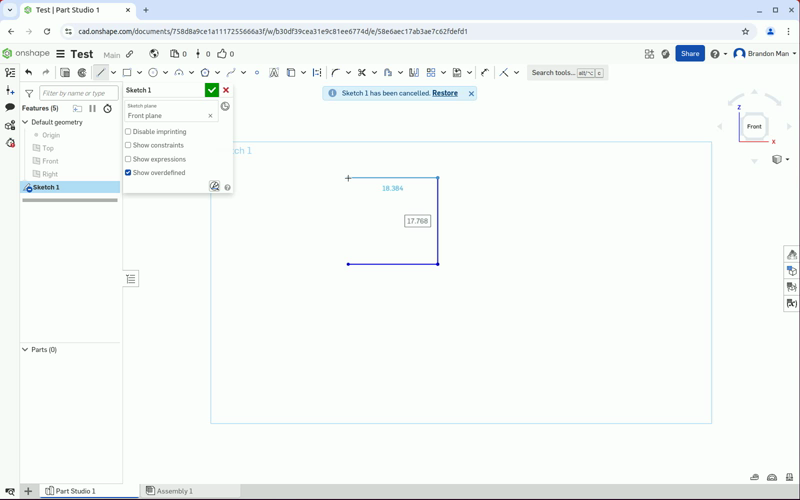
key_down(shift)
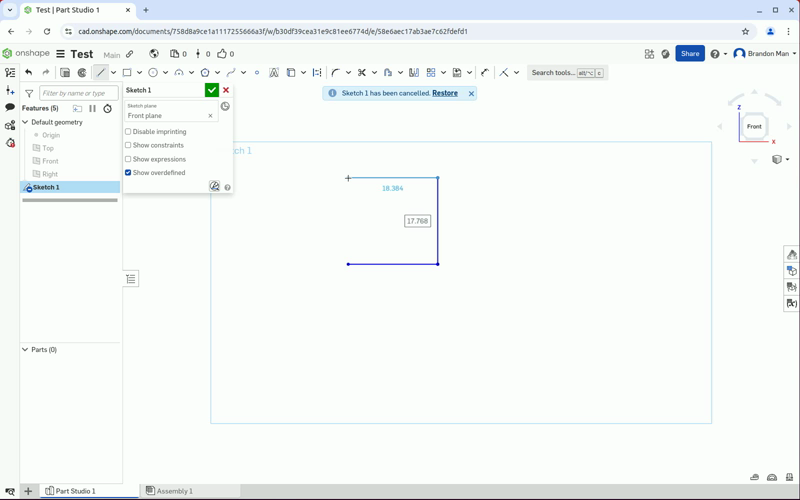
mouse_move(348, 264)
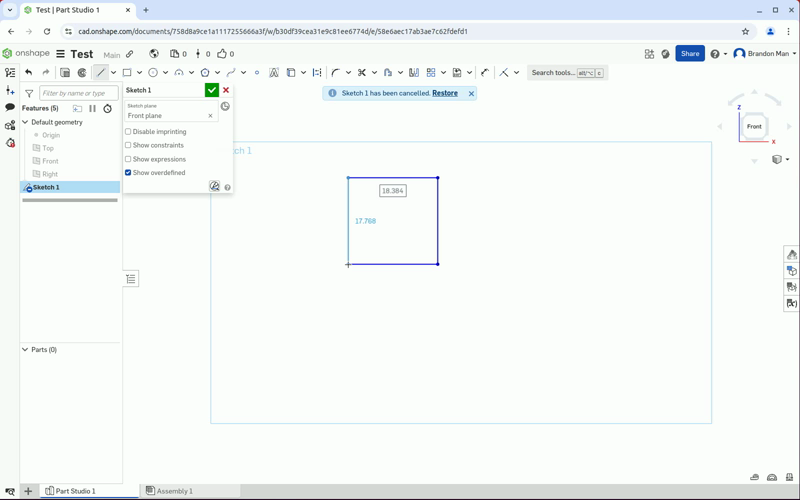
key_up(shift)
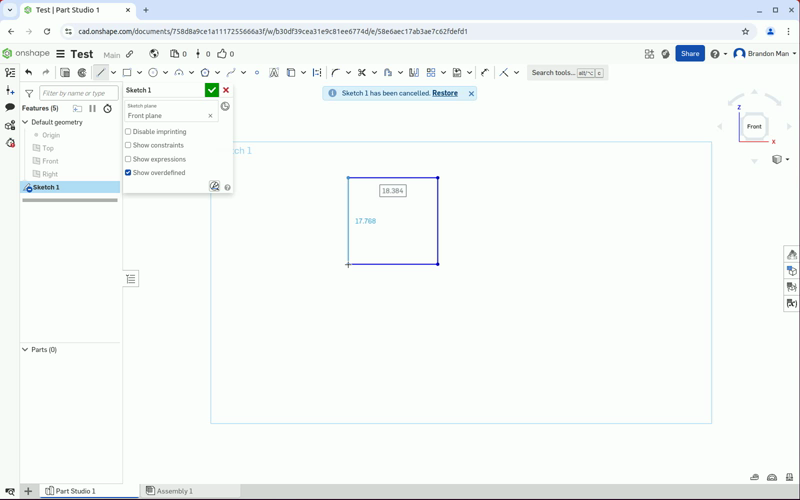
click(348, 264)
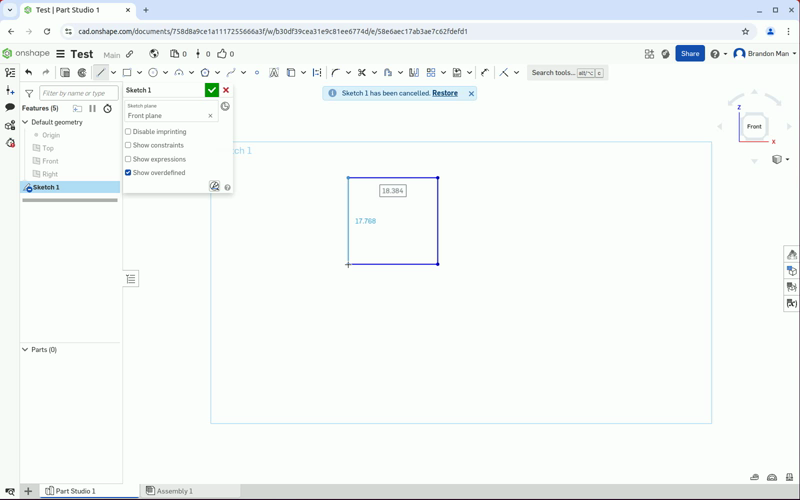
key(esc)
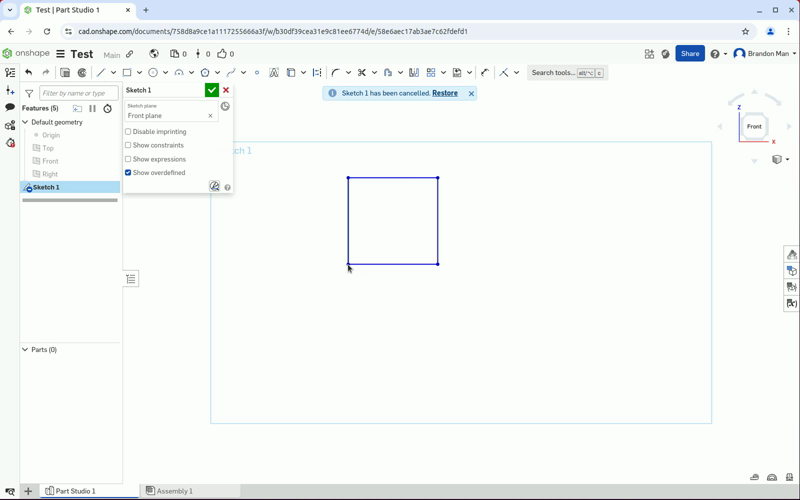
mouse_move(376, 196)
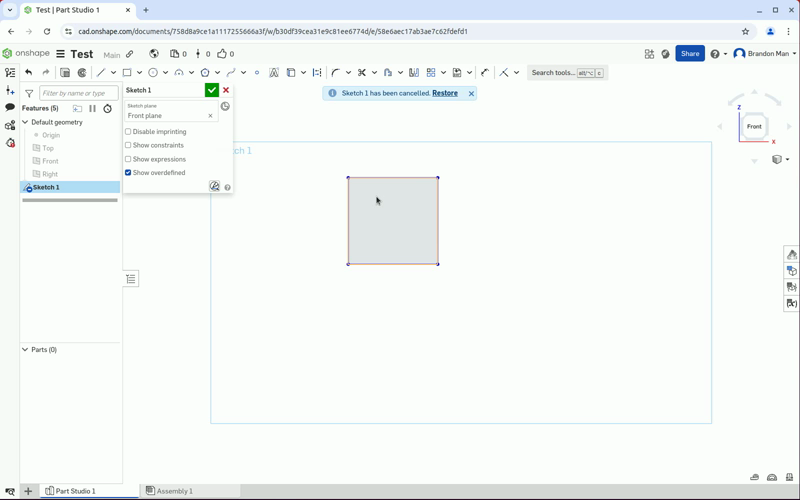
click(376, 196)
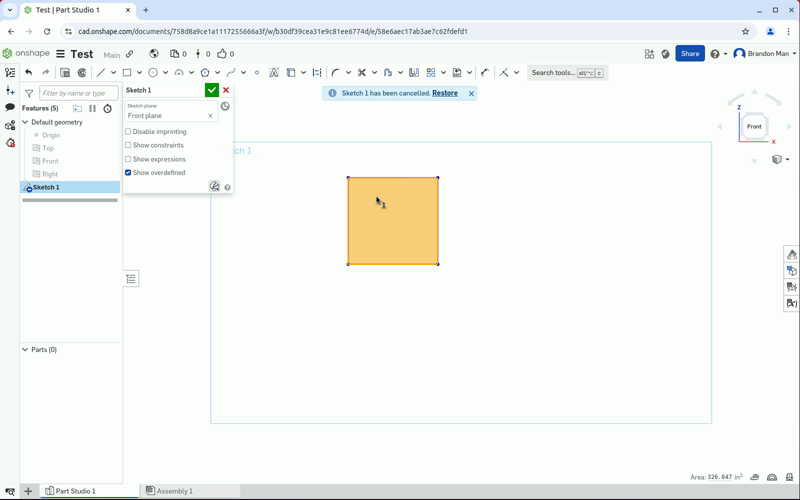
mouse_move(73, 352)
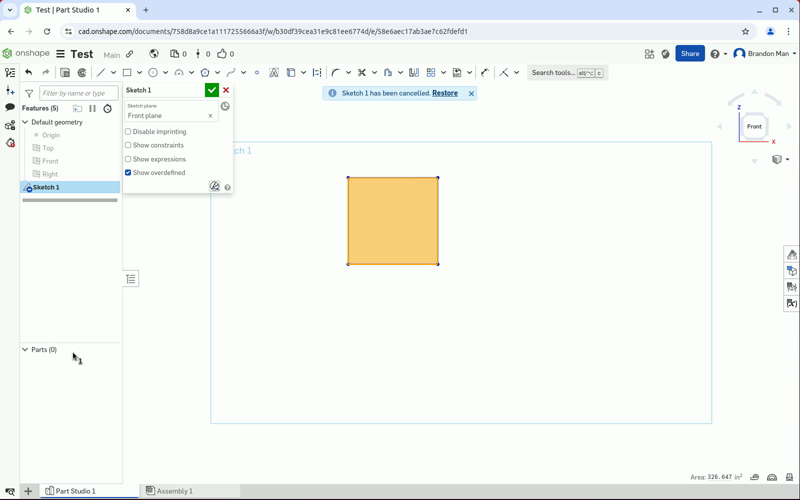
key(shift+y)
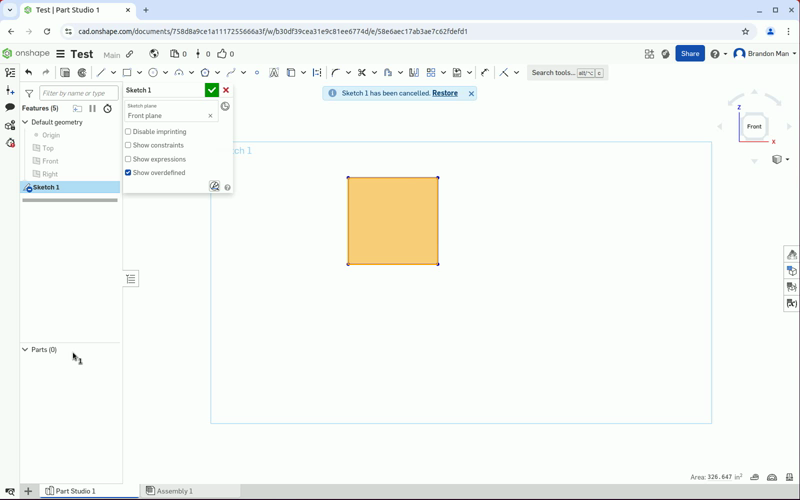
key(shift+e)
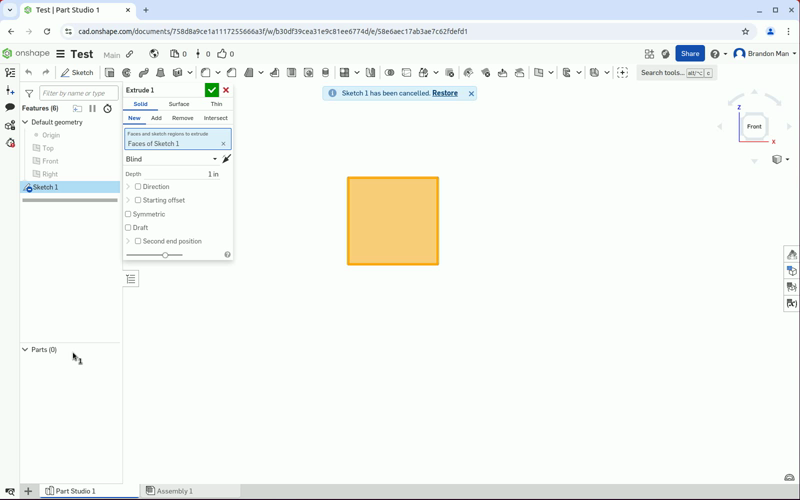
mouse_move(143, 106)
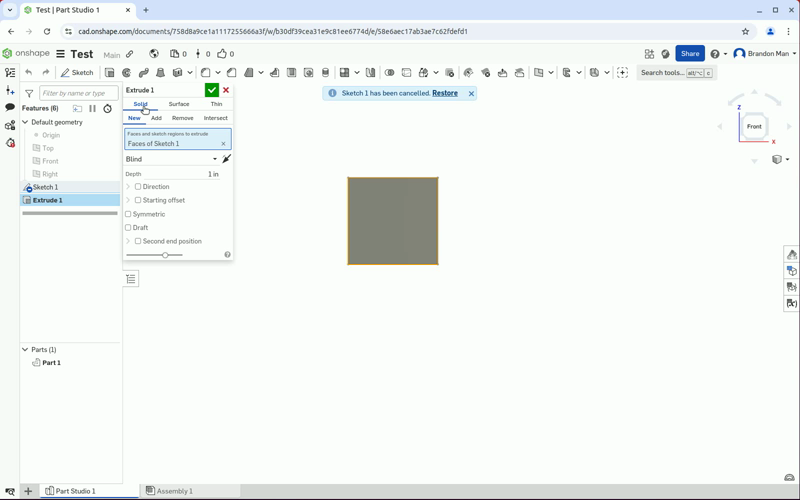
click(143, 106)
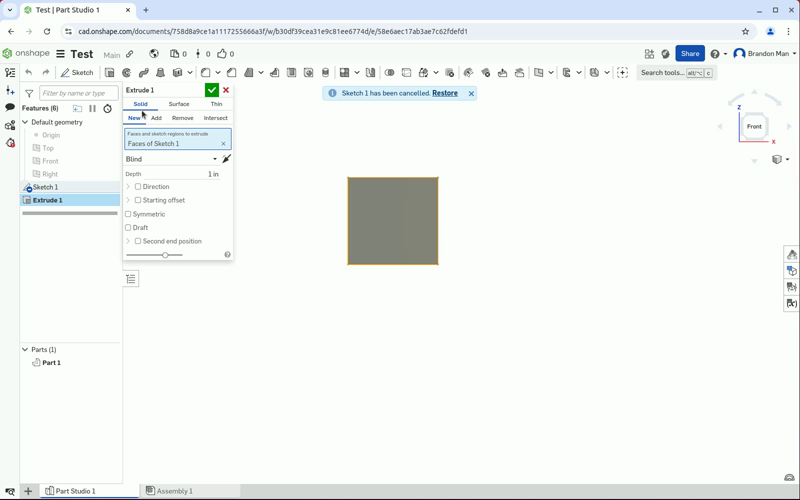
mouse_move(137, 120)
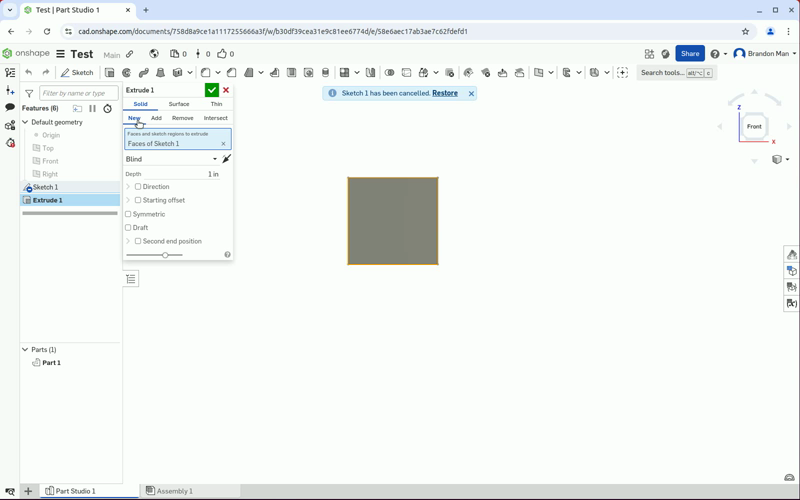
click(137, 120)
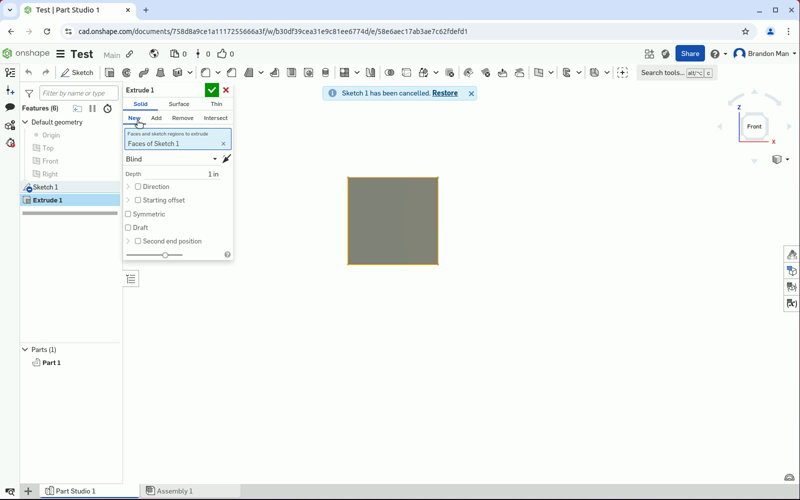
key(tab, 4)
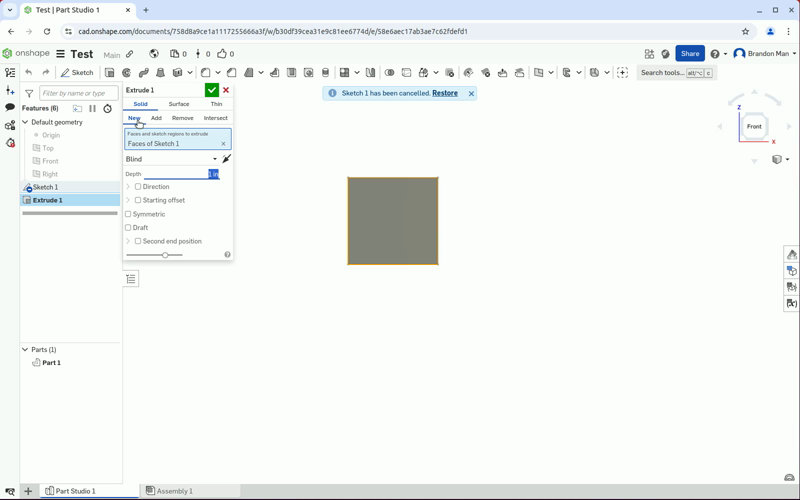
text(16.609)
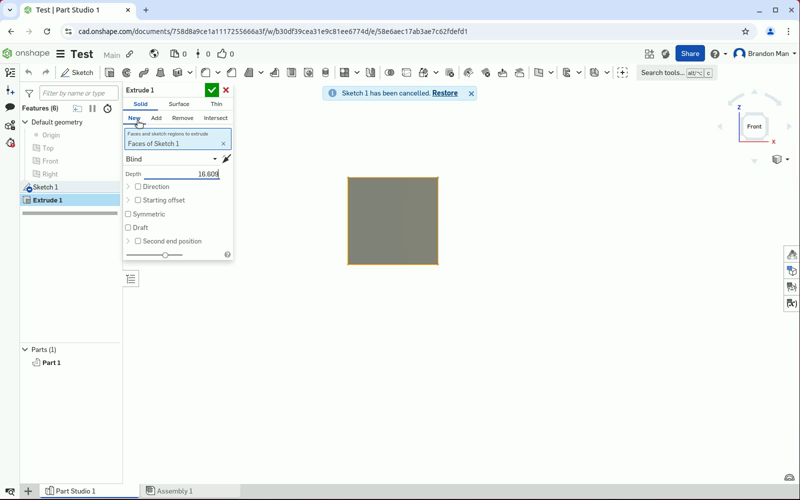
key(enter)
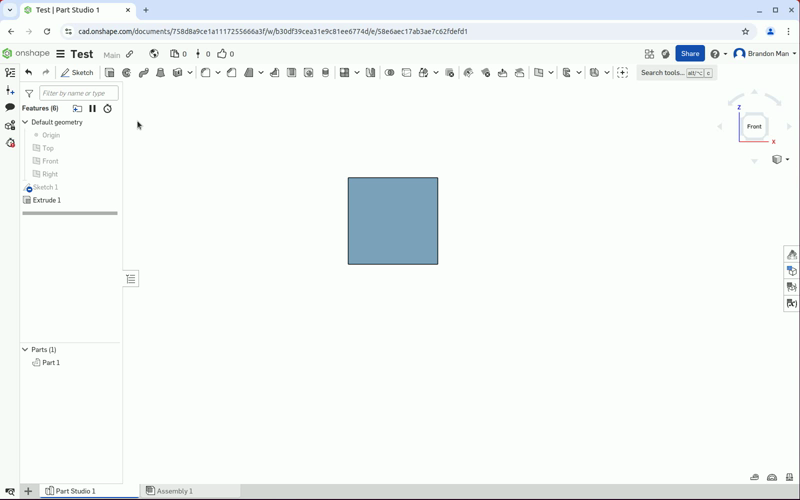
key(shift+h)
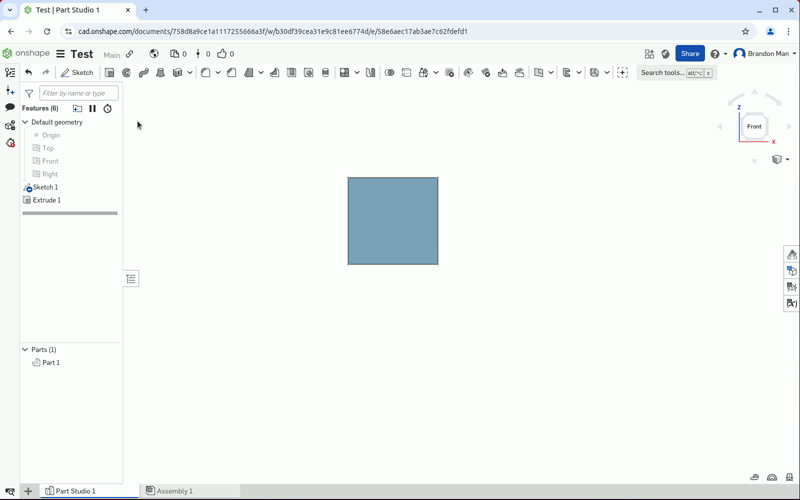
key(shift+h)
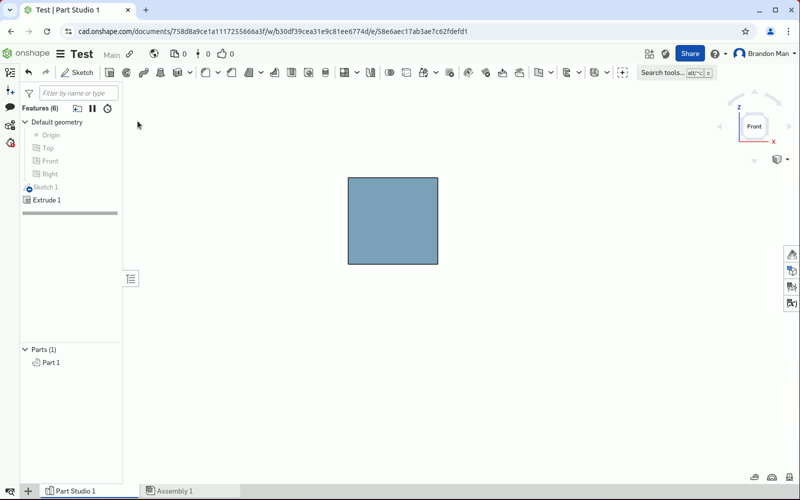
mouse_move(73, 189)
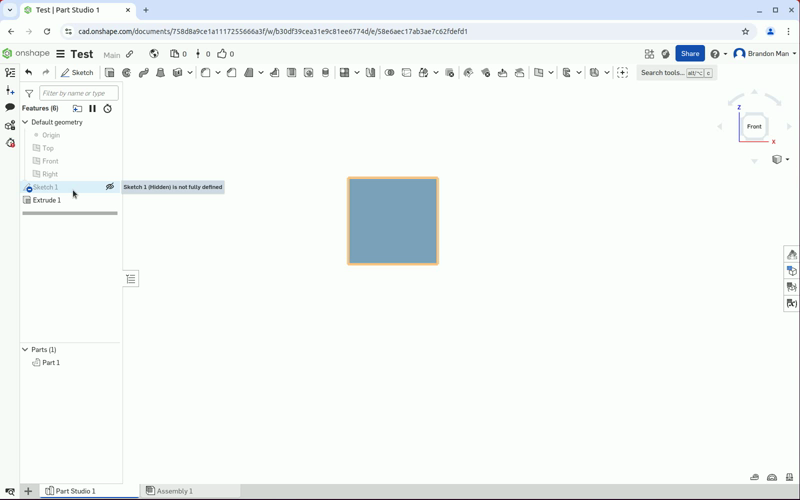
click(73, 189)
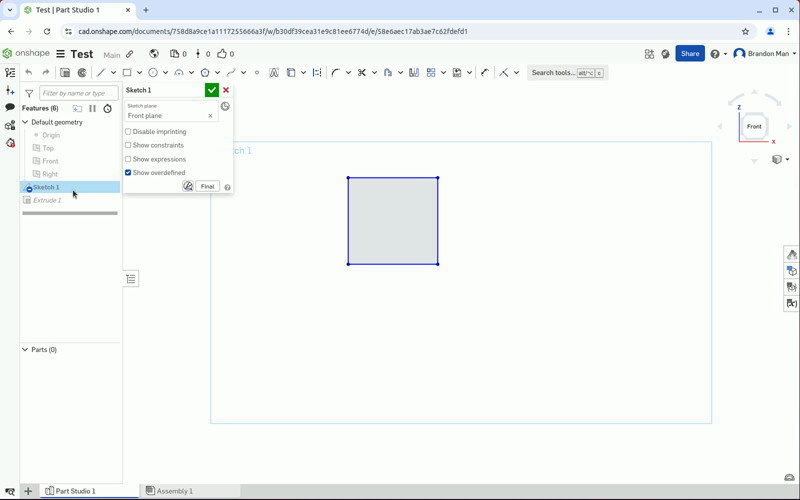
mouse_move(229, 92)
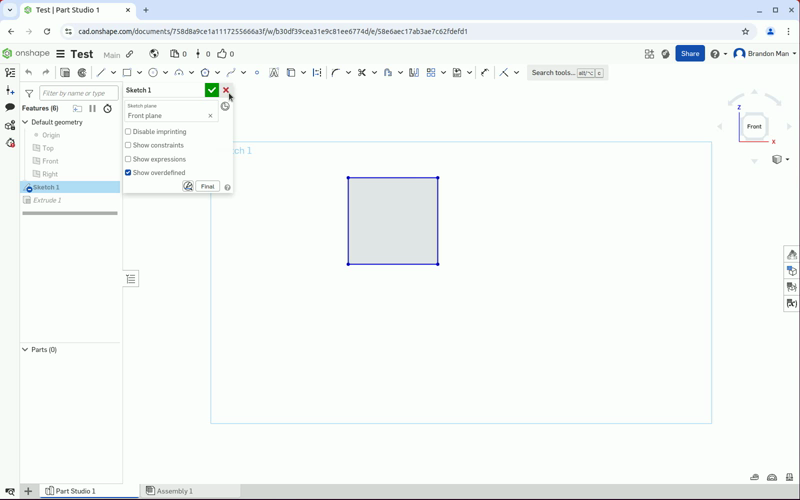
click(229, 92)
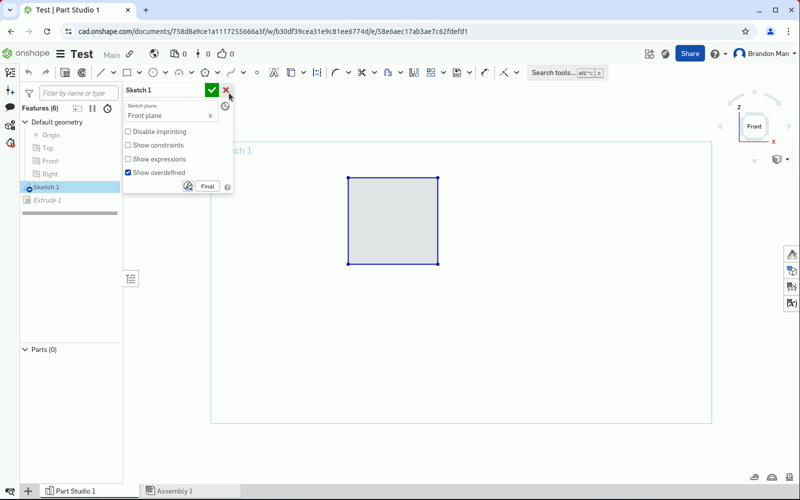
key(shift+s)
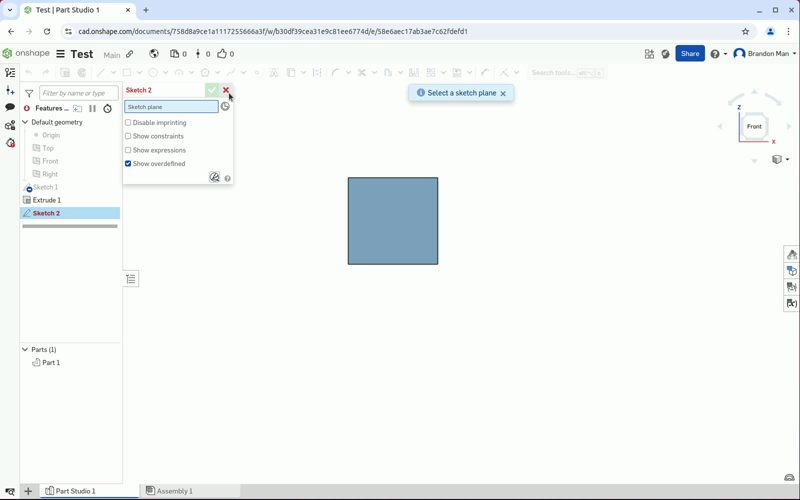
mouse_move(73, 163)
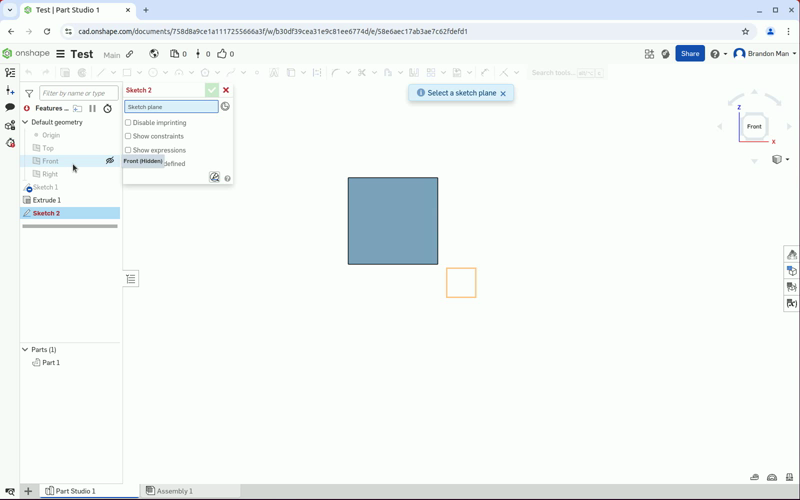
click(73, 163)
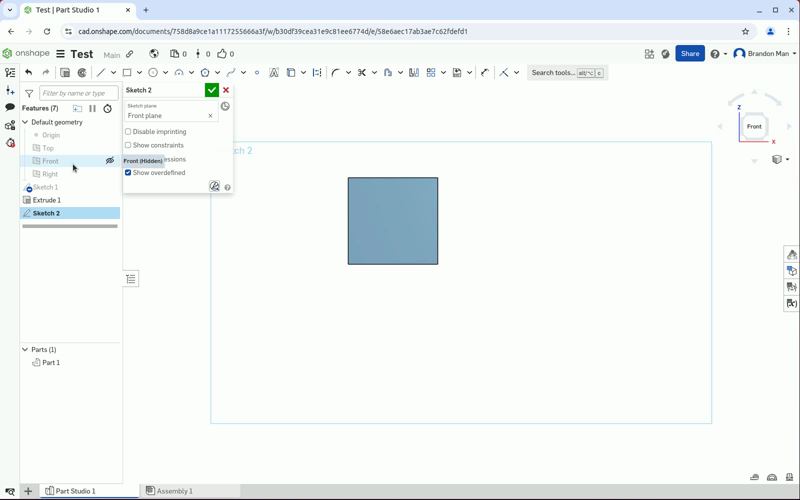
mouse_move(73, 352)
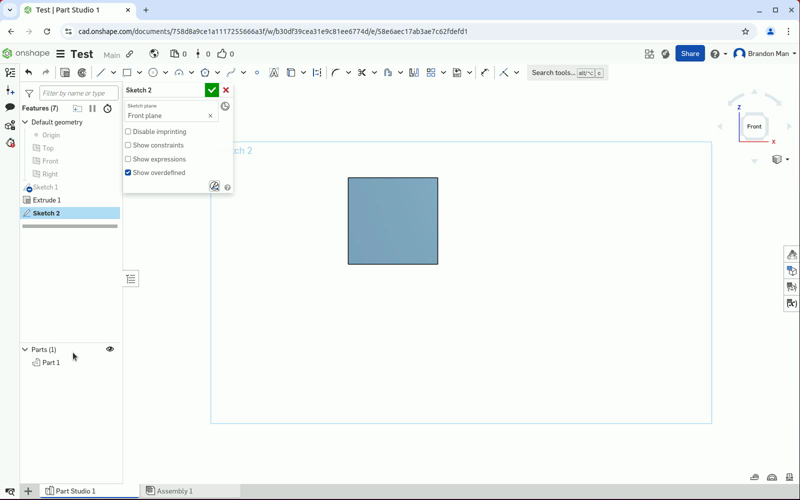
key(y)
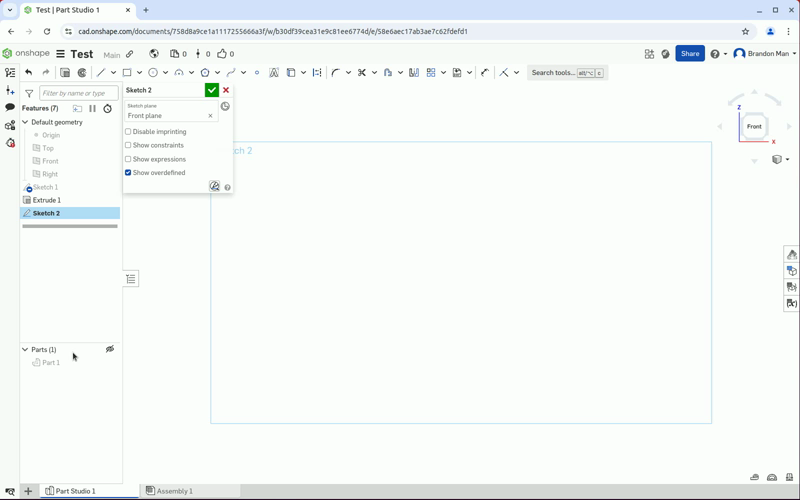
key(l)
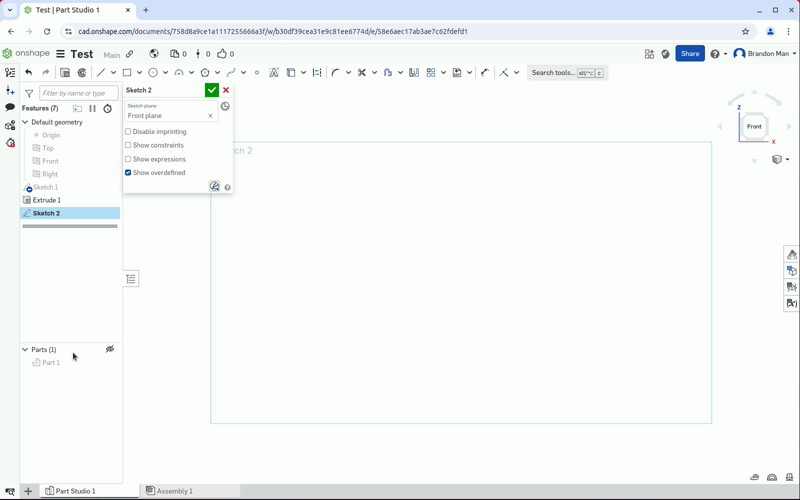
key_down(shift)
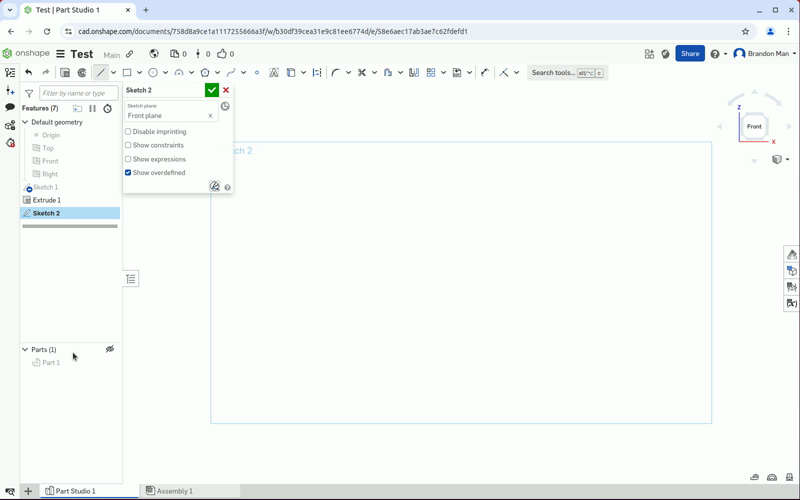
mouse_move(487, 247)
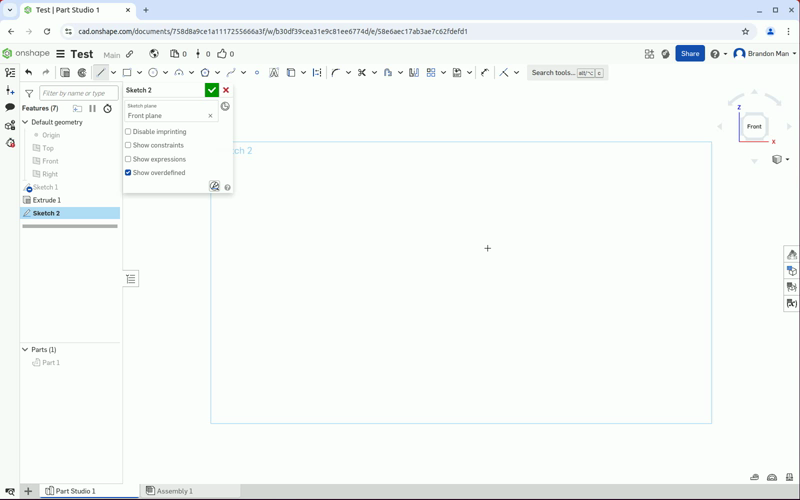
click(487, 247)
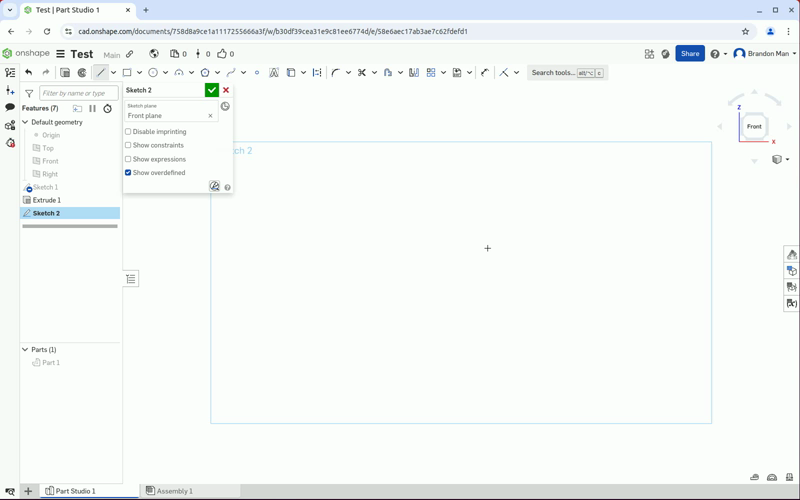
key_up(shift)
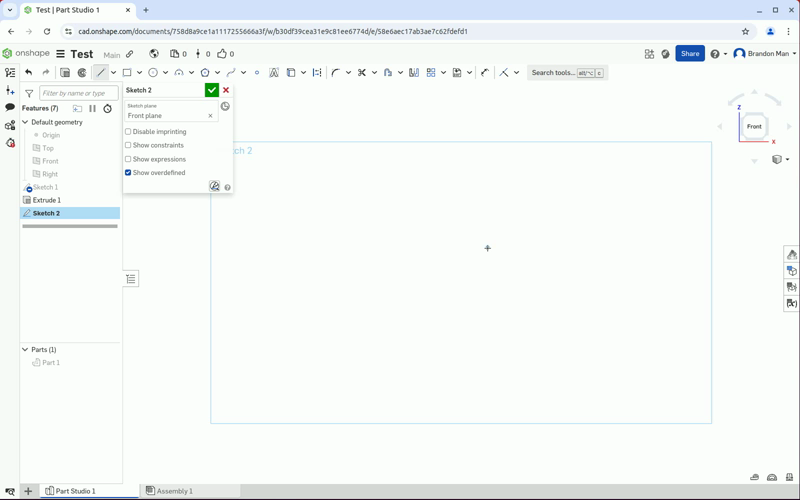
key_down(shift)
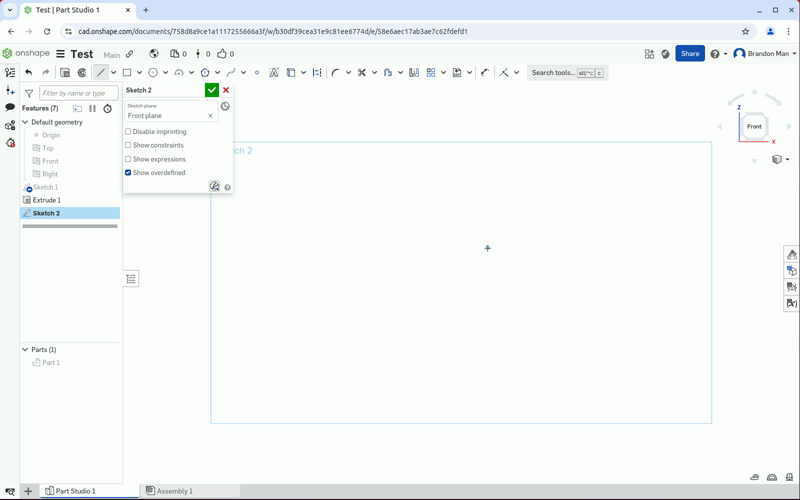
mouse_move(569, 247)
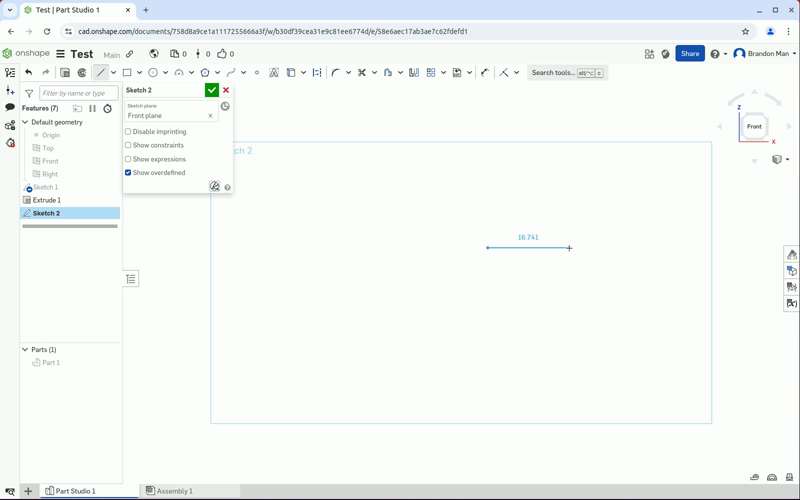
click(569, 247)
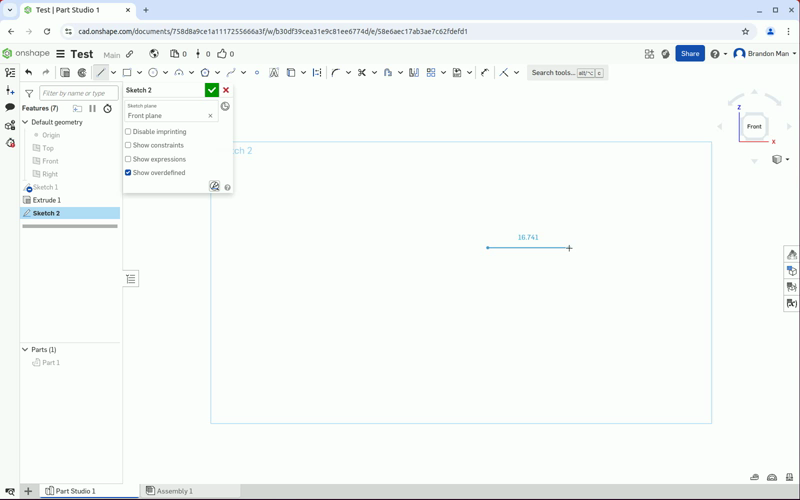
key_up(shift)
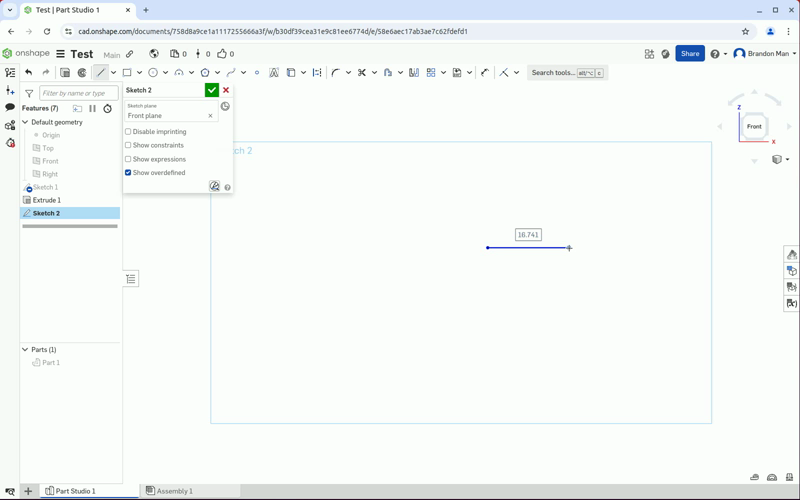
key_down(shift)
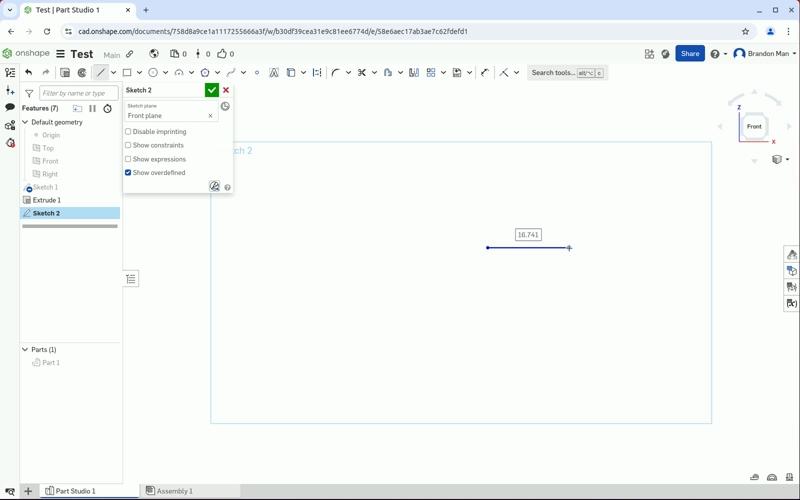
mouse_move(589, 247)
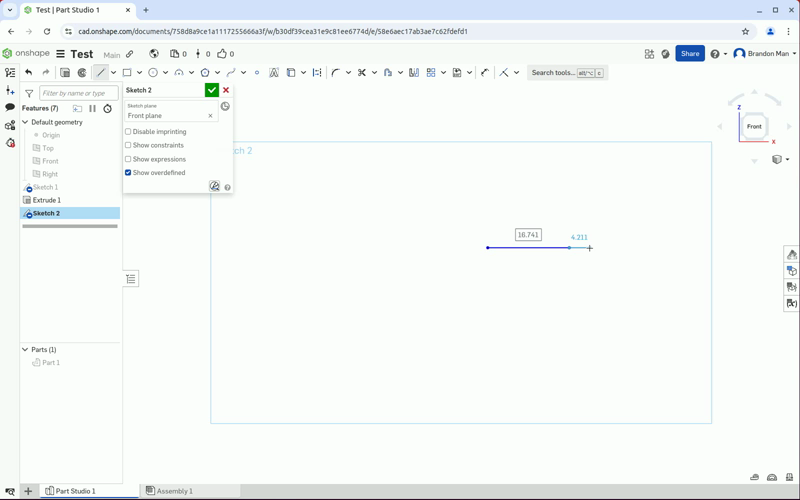
mouse_move(569, 206)
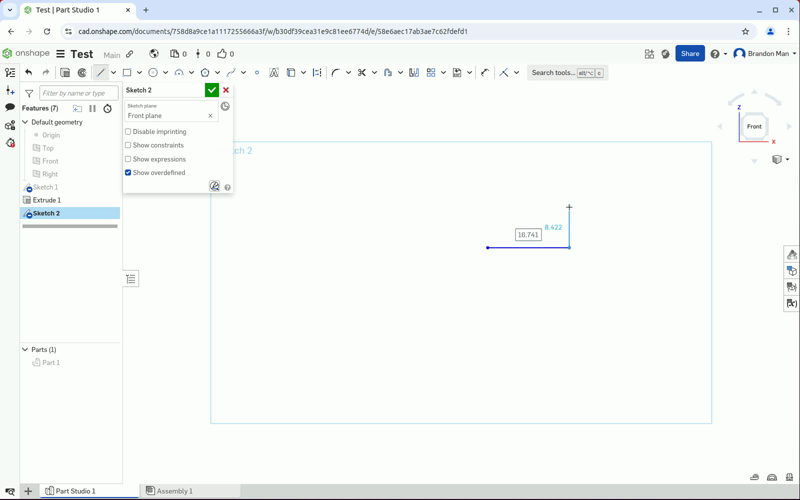
click(569, 206)
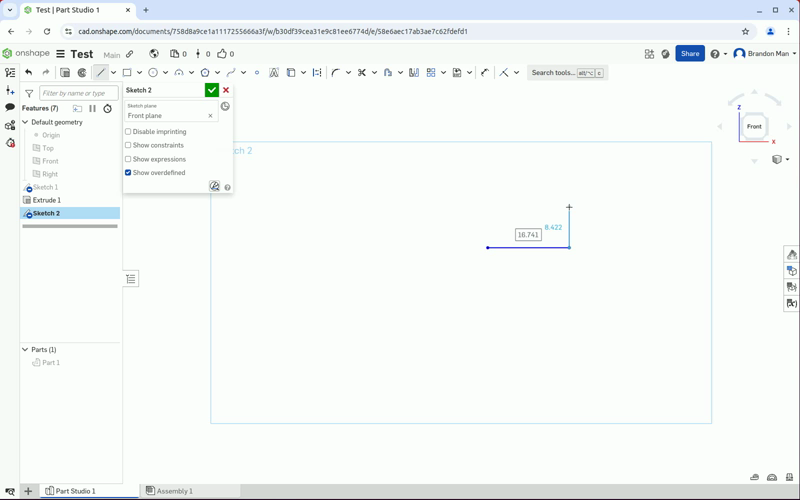
key_up(shift)
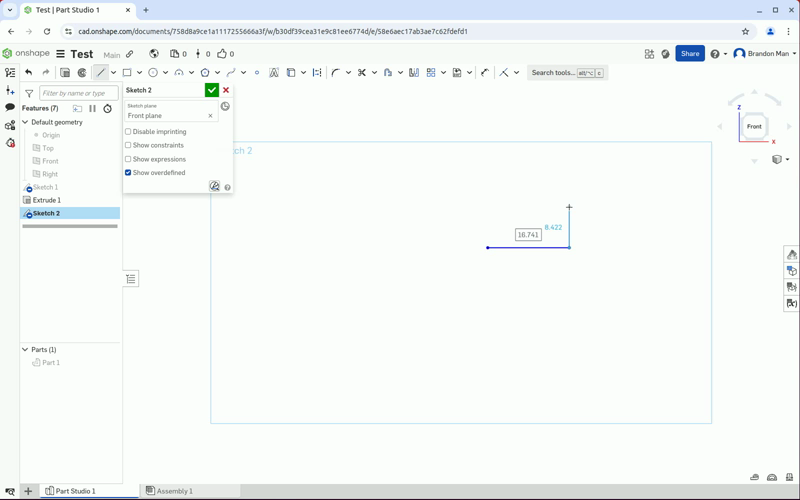
key_down(shift)
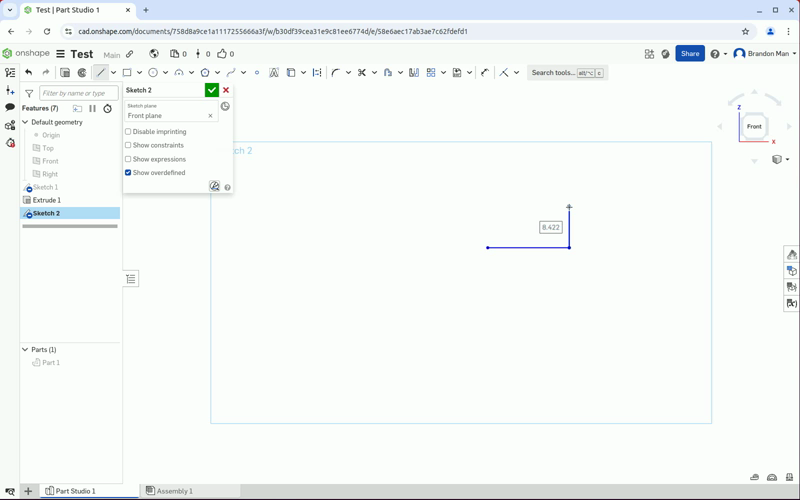
mouse_move(487, 206)
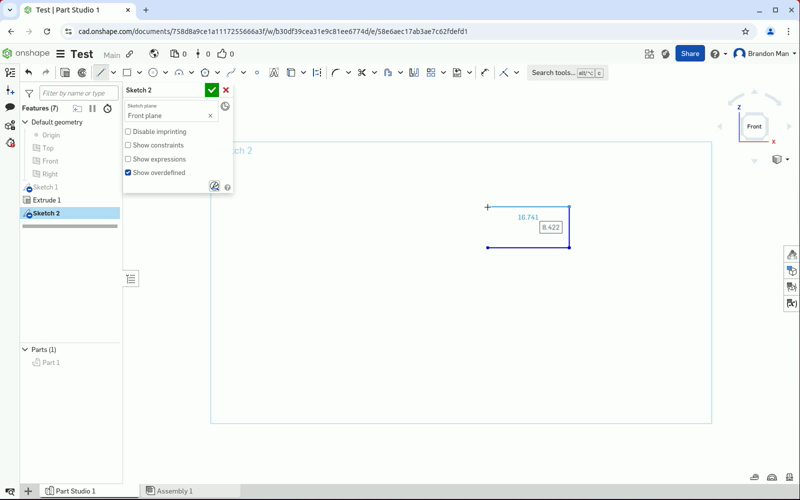
click(487, 206)
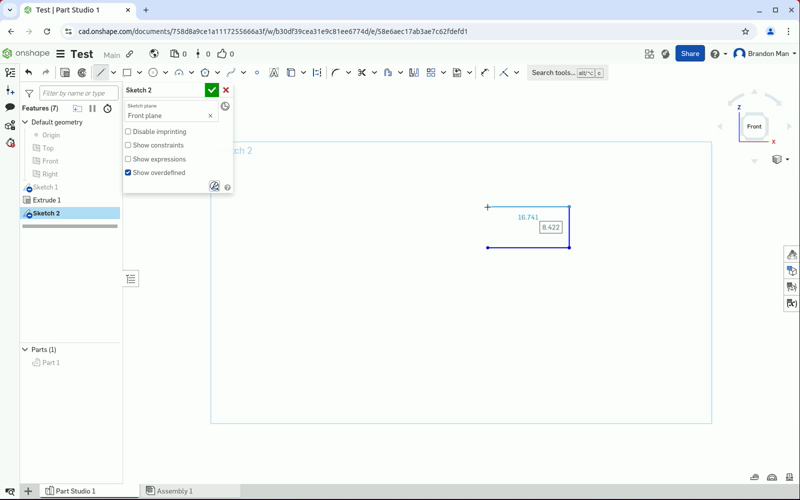
key_up(shift)
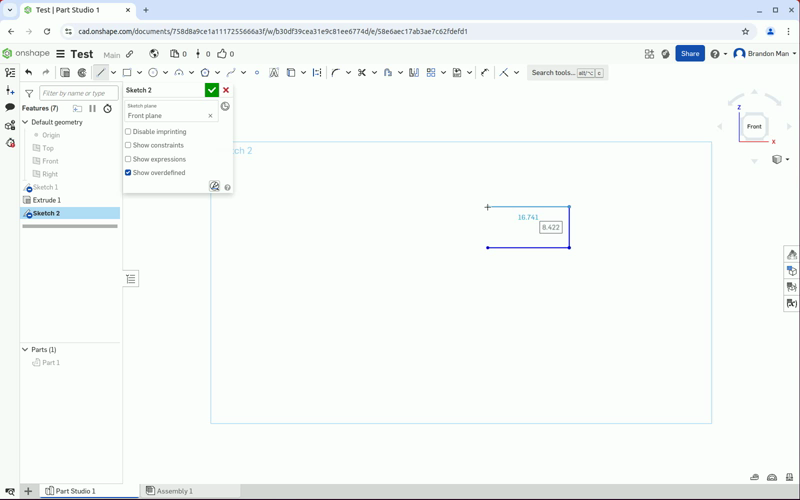
mouse_move(517, 206)
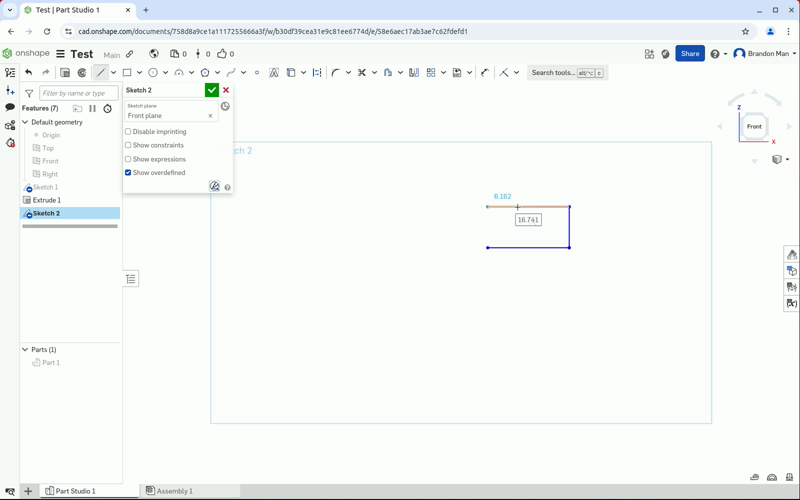
key_down(shift)
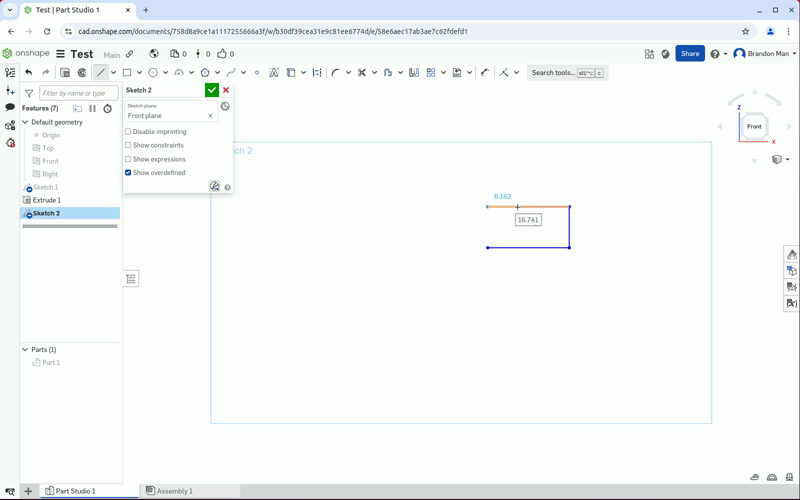
mouse_move(487, 247)
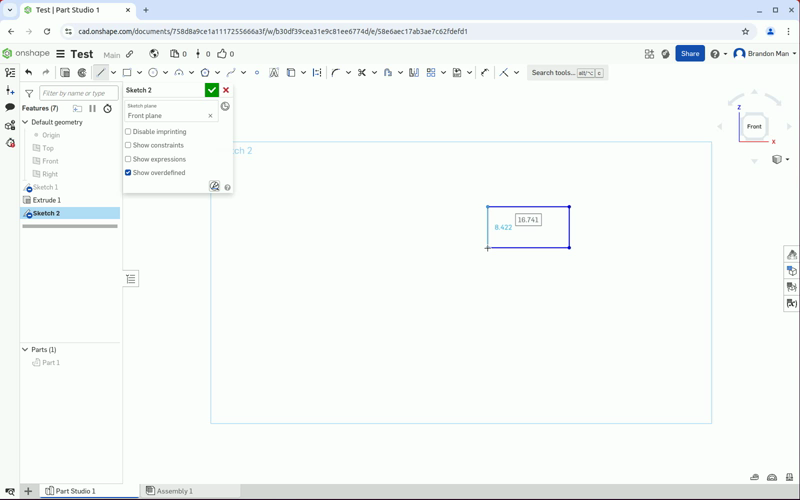
key_up(shift)
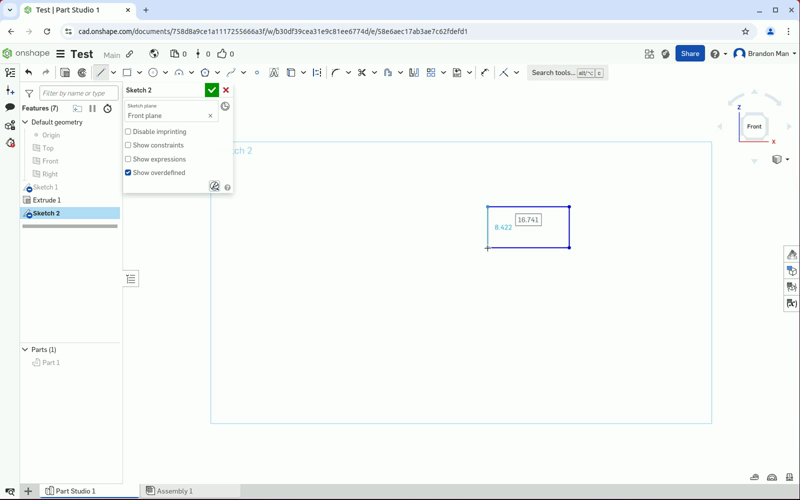
click(487, 247)
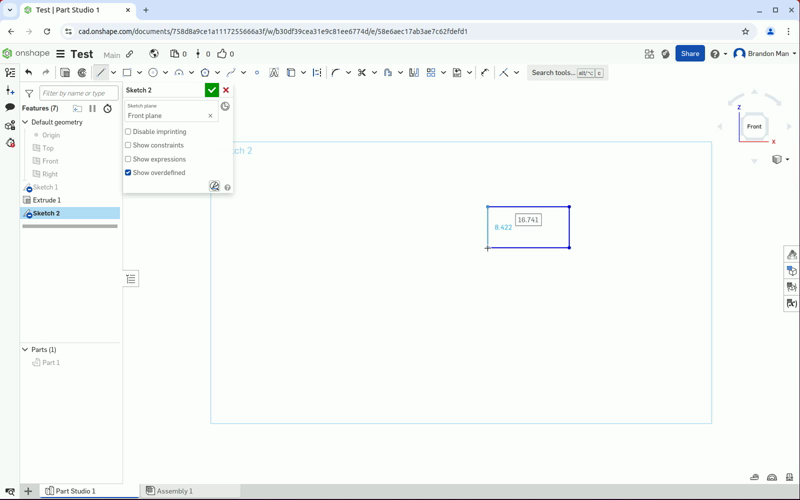
key(esc)
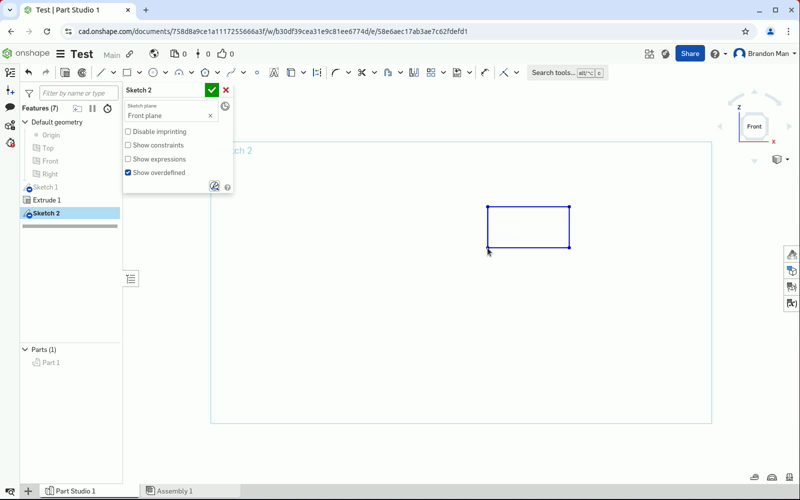
mouse_move(500, 217)
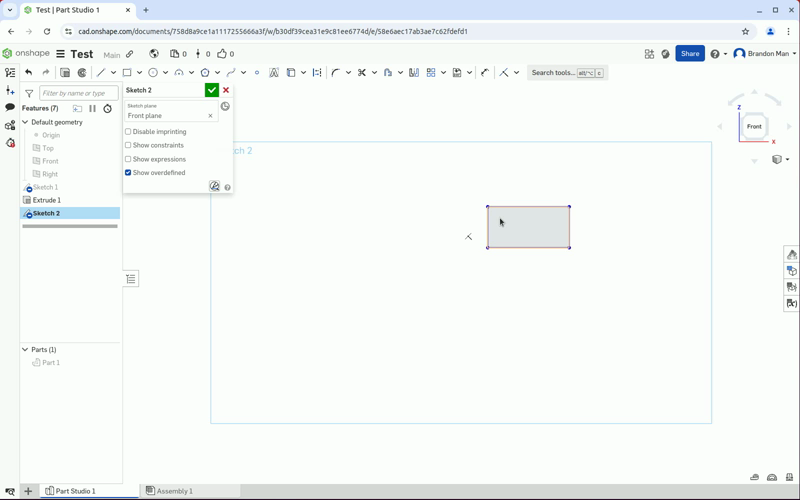
click(500, 217)
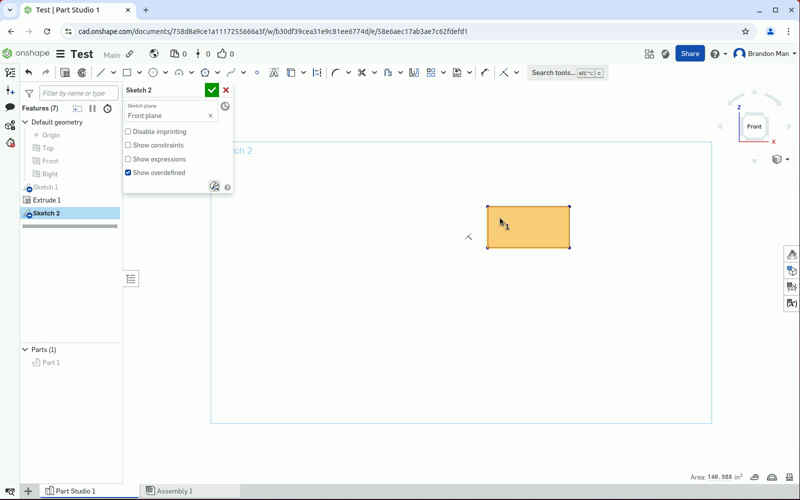
mouse_move(73, 352)
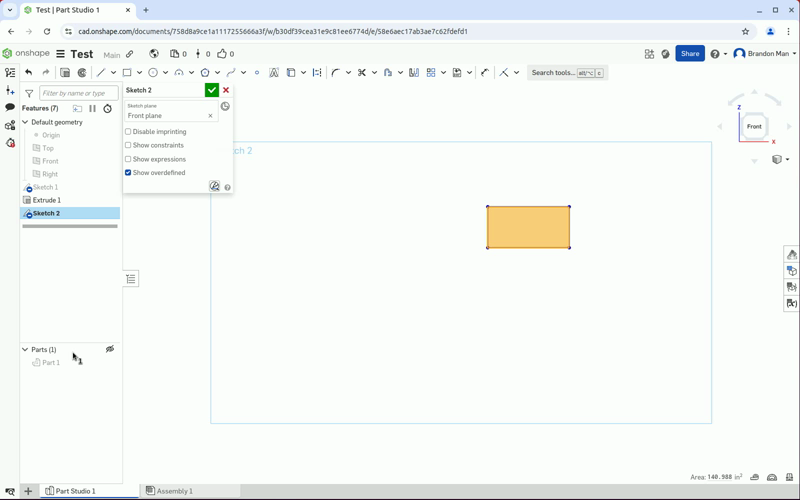
key(shift+y)
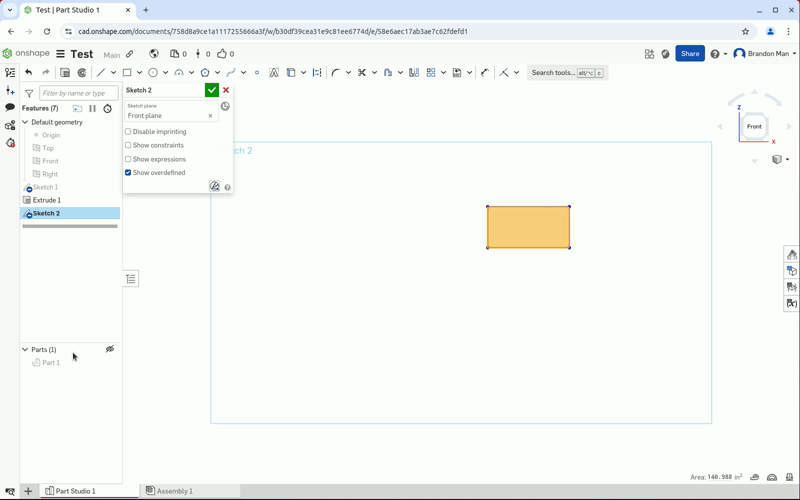
key(shift+e)
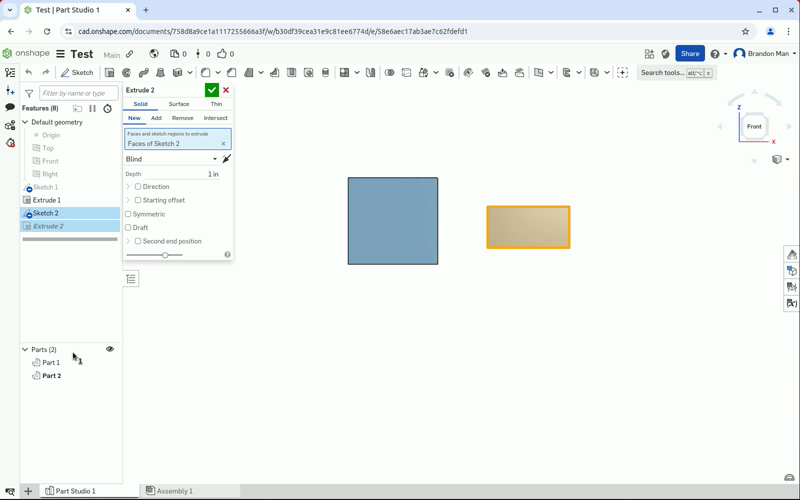
mouse_move(143, 106)
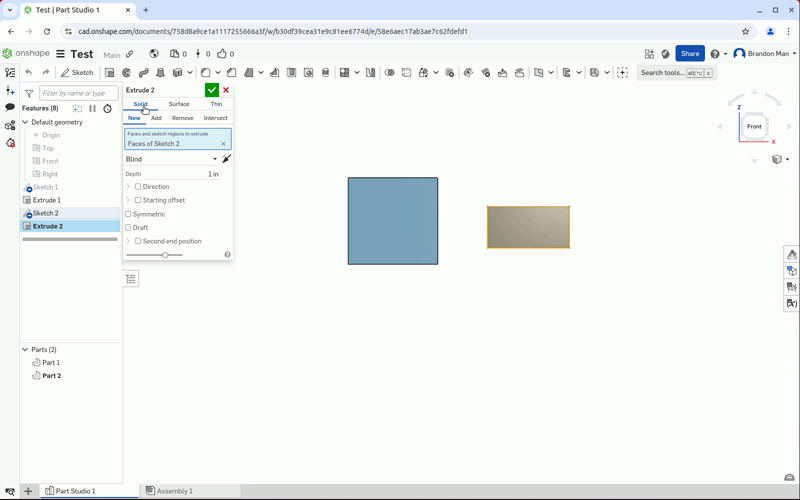
click(143, 106)
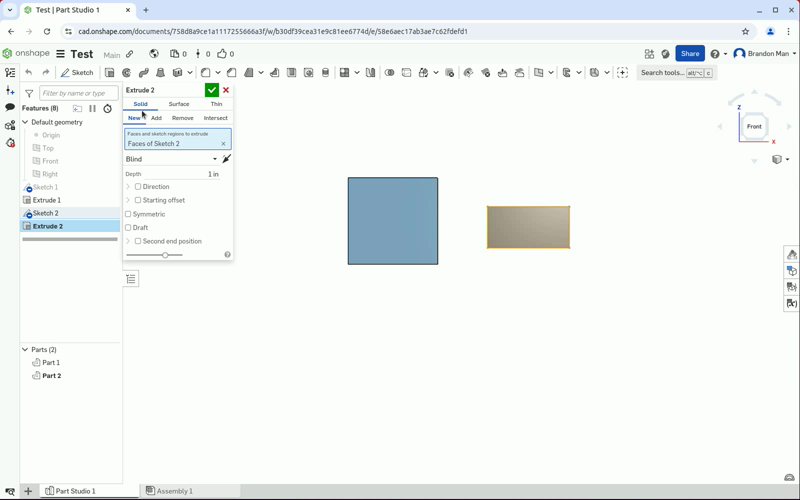
mouse_move(137, 120)
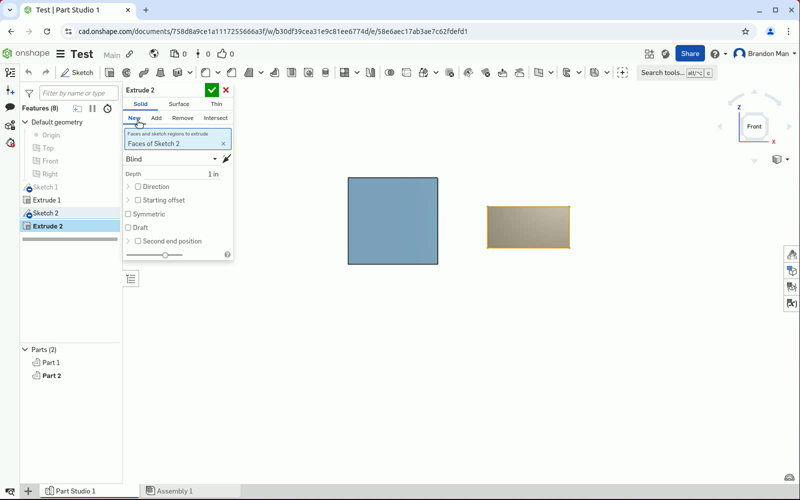
click(137, 120)
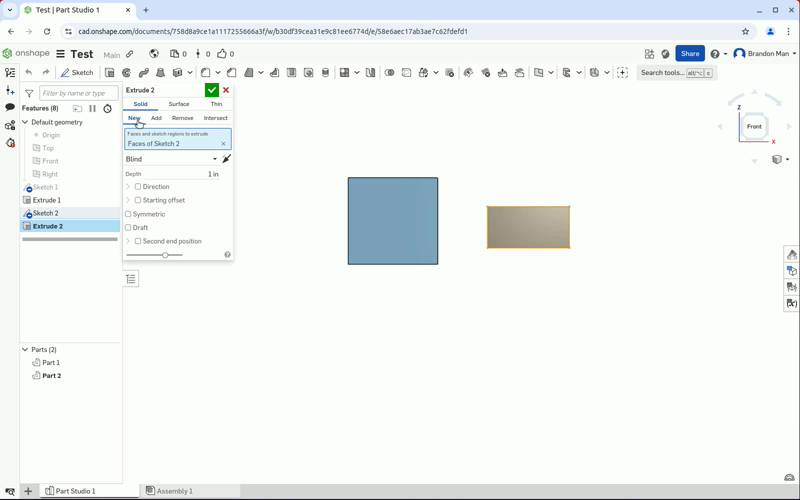
key(tab, 4)
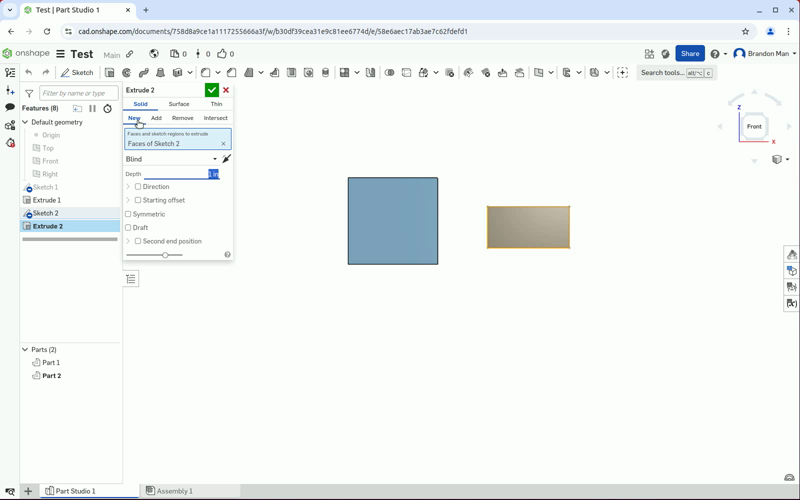
text(16.609)
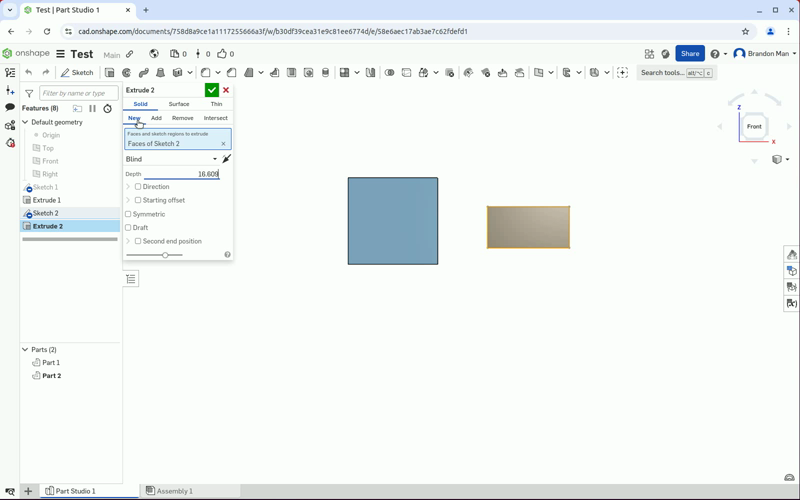
key(enter)
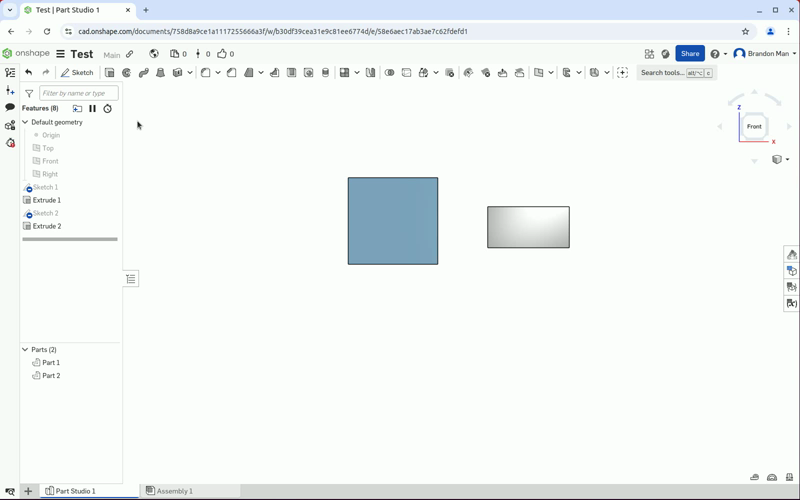
key(shift+h)
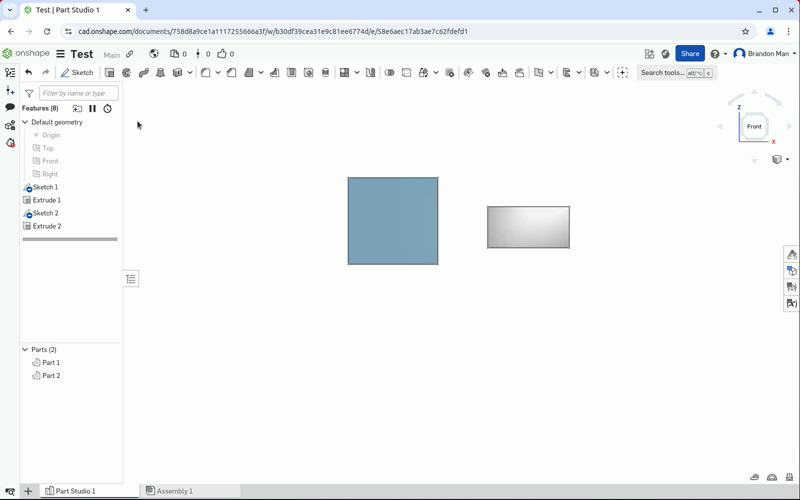
key(shift+h)
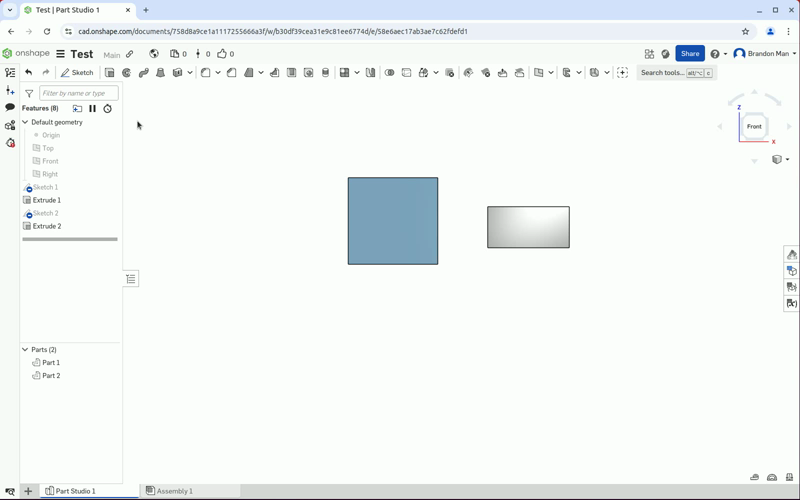
mouse_move(73, 189)
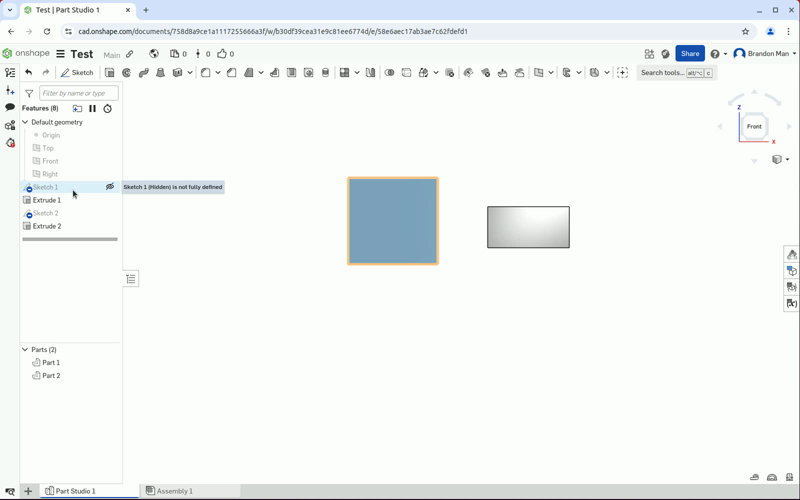
click(73, 189)
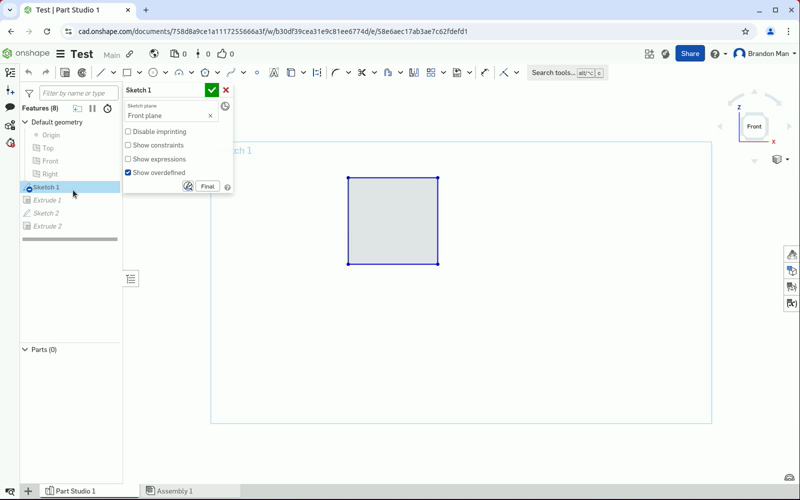
mouse_move(229, 92)
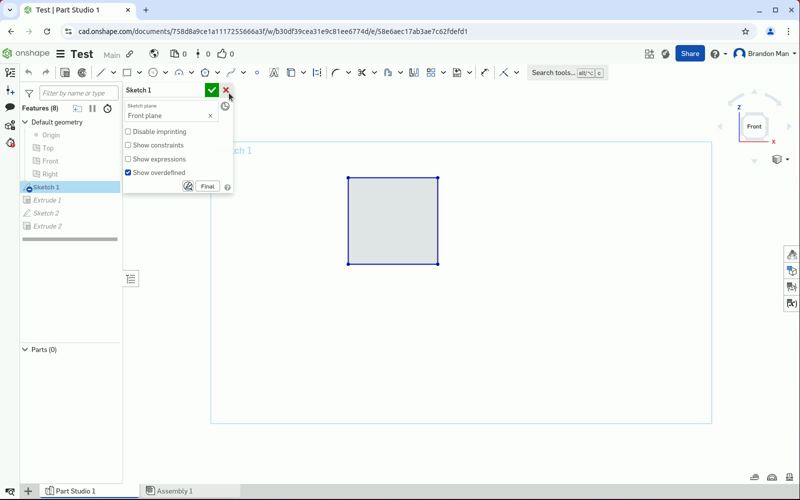
click(229, 92)
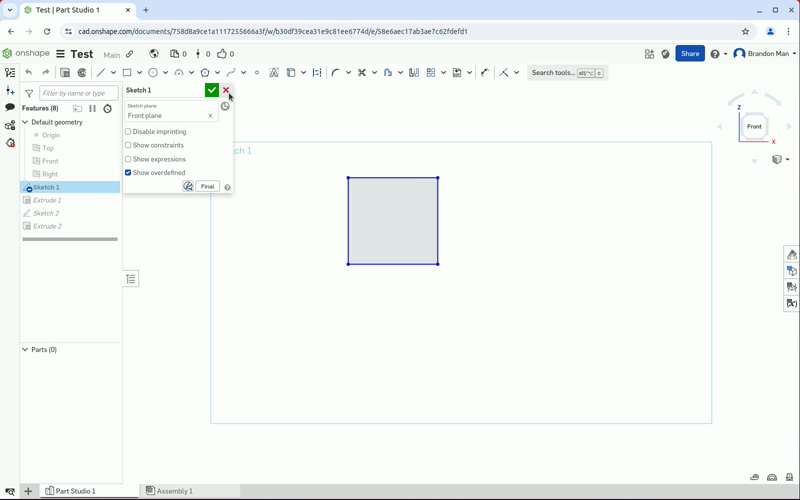
key(shift+s)
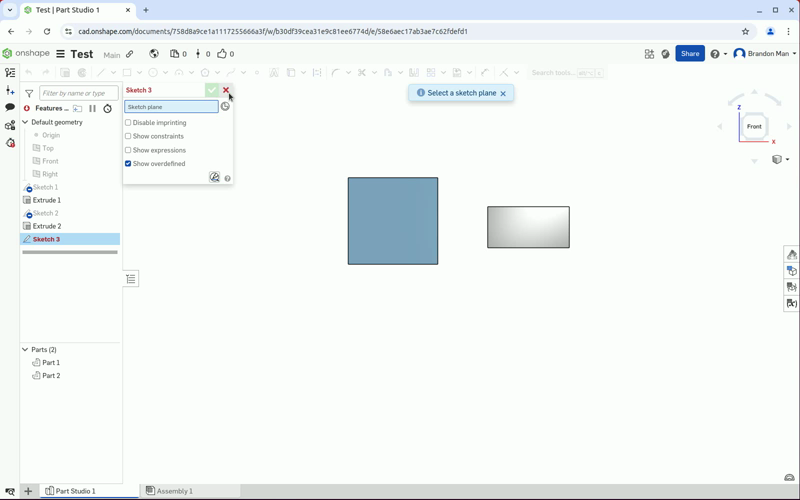
mouse_move(73, 163)
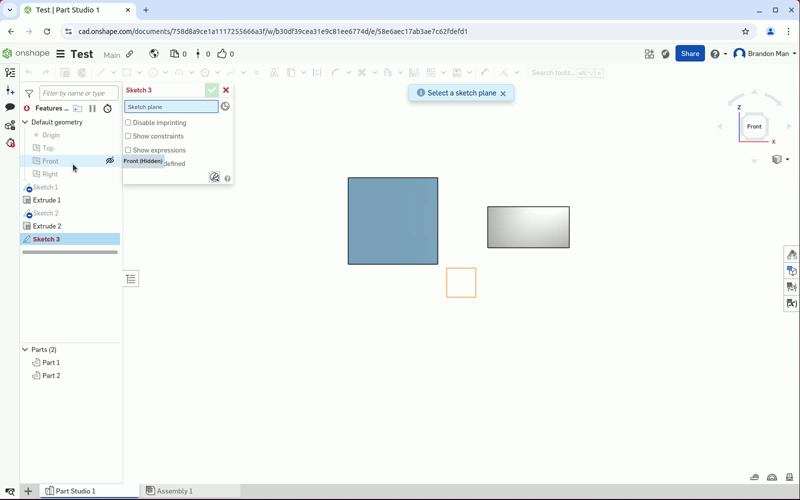
click(73, 163)
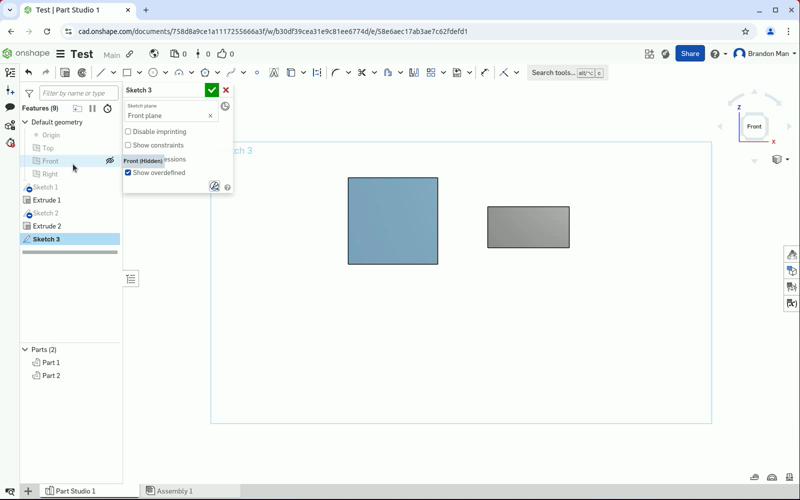
mouse_move(73, 352)
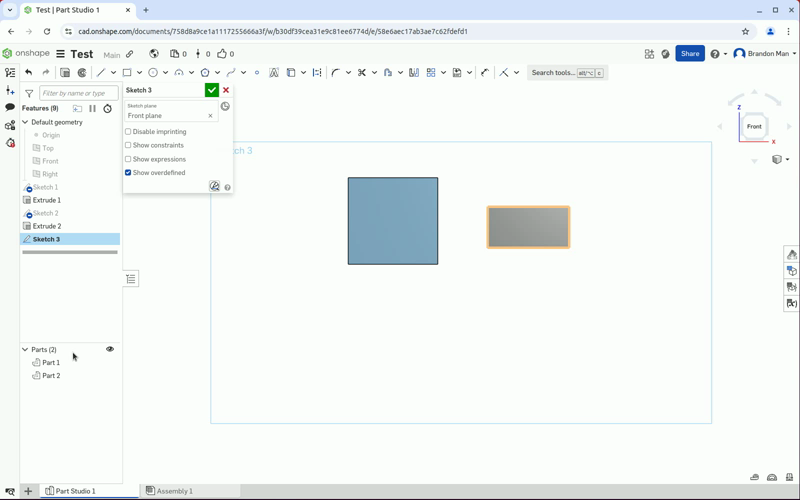
key(y)
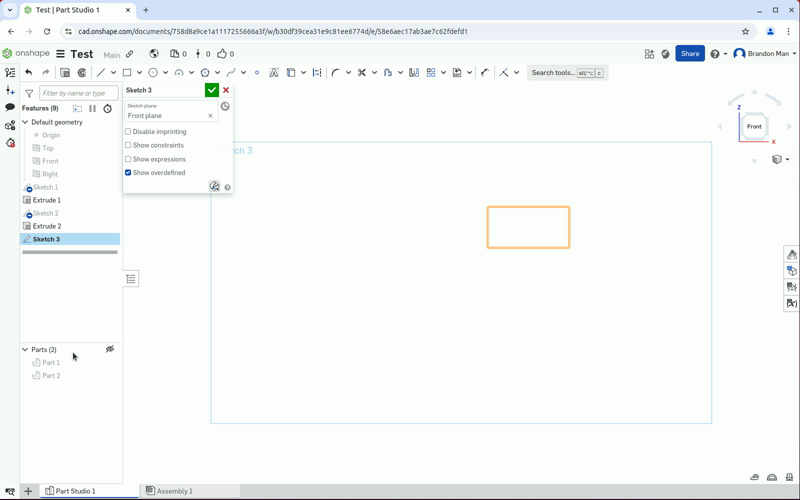
key(c)
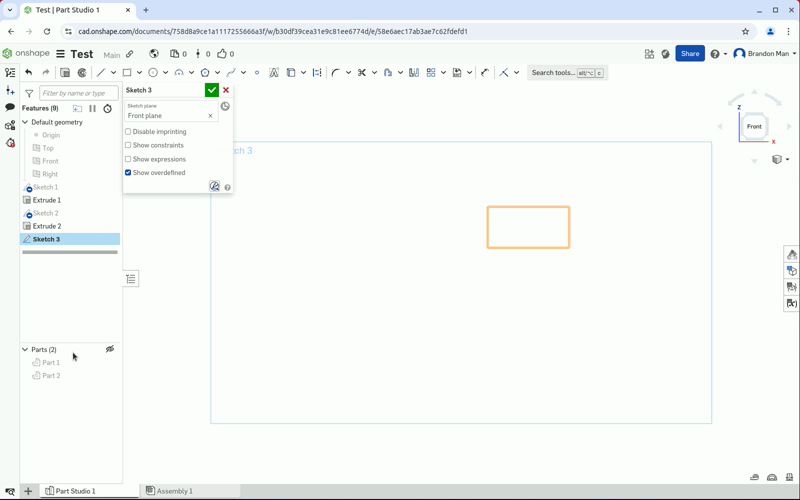
key_down(shift)
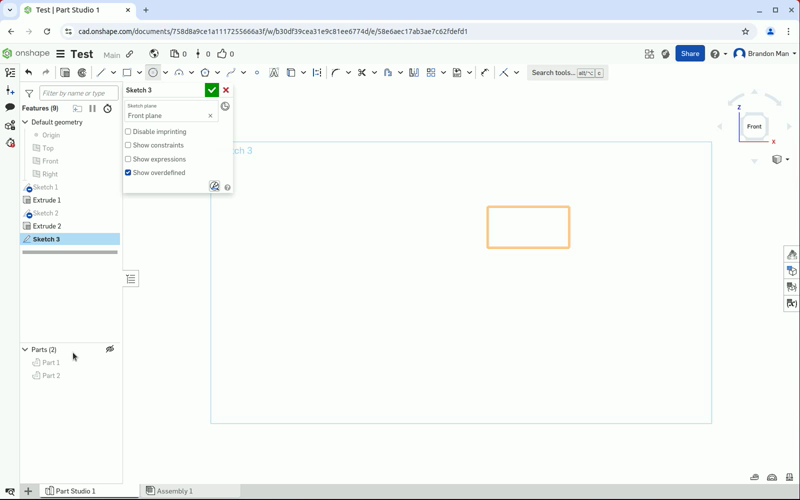
mouse_move(391, 354)
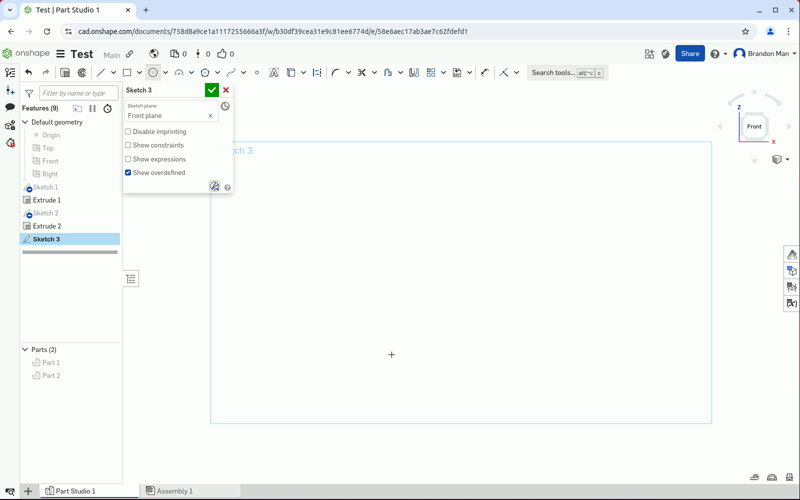
click(391, 354)
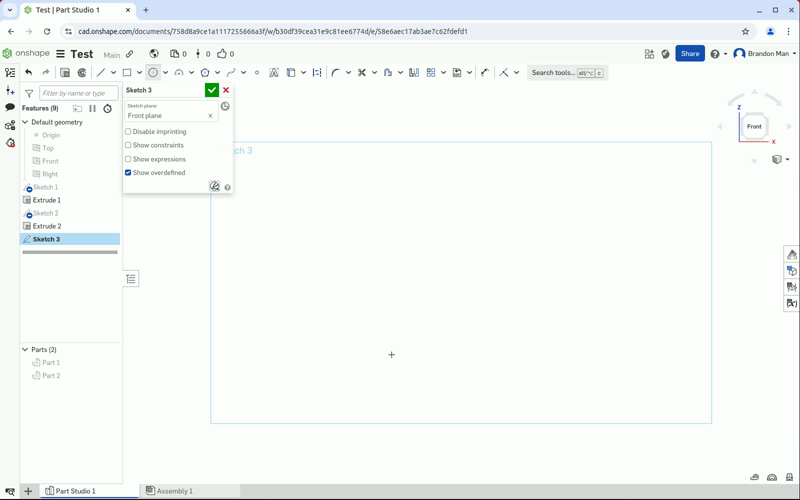
key_up(shift)
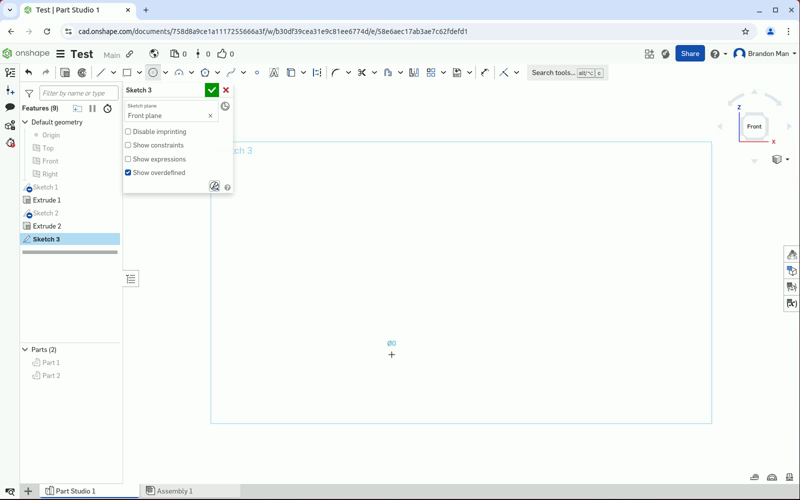
mouse_move(432, 354)
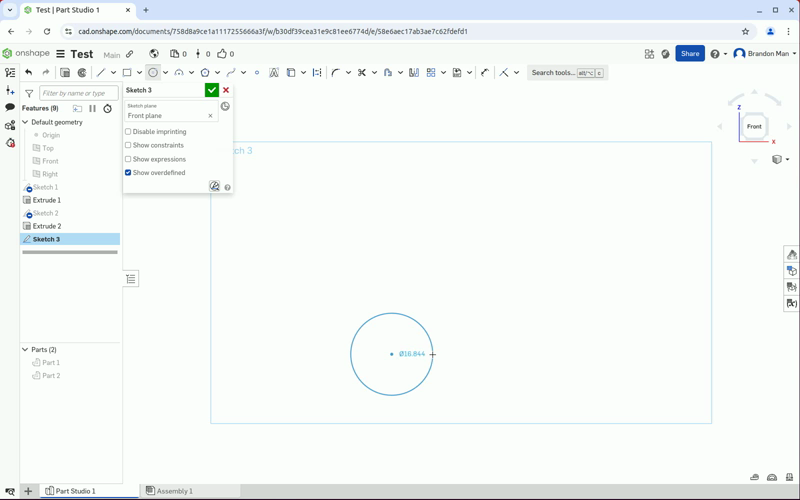
click(432, 354)
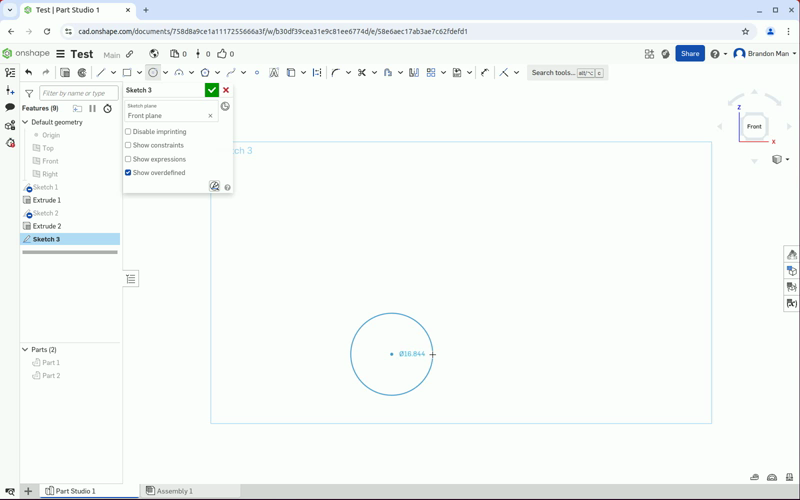
key(esc)
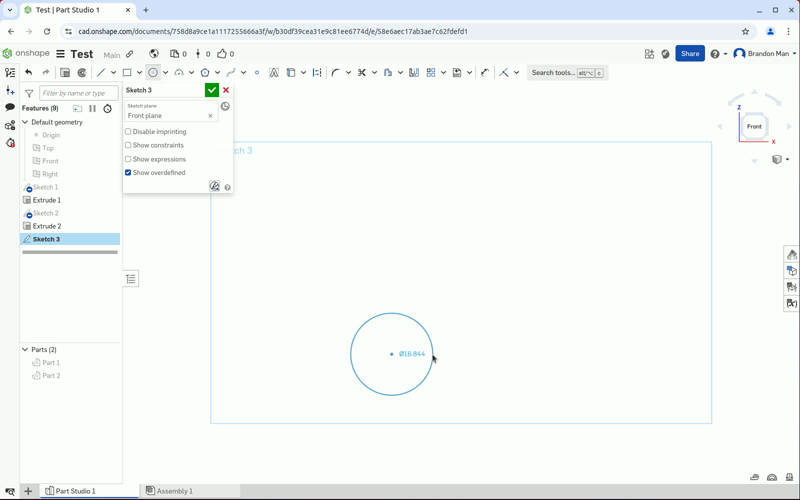
mouse_move(394, 344)
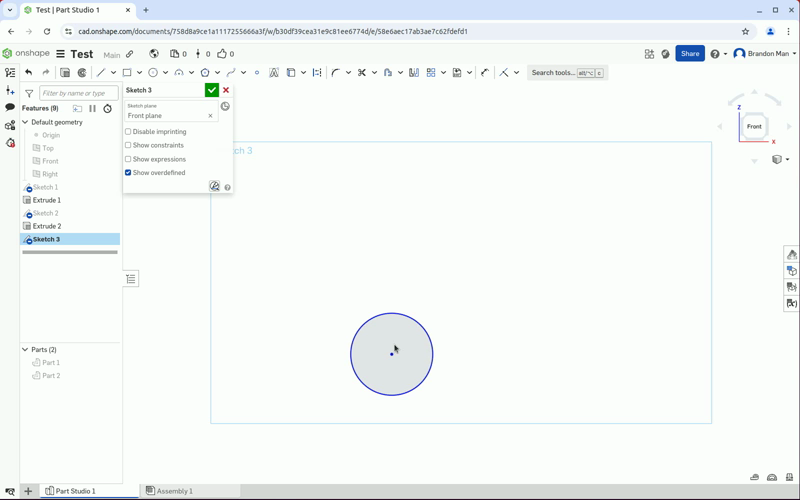
click(394, 344)
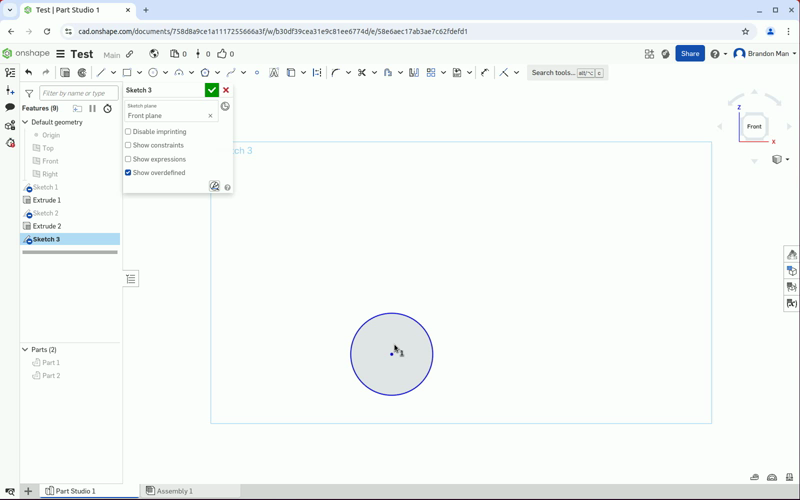
mouse_move(73, 352)
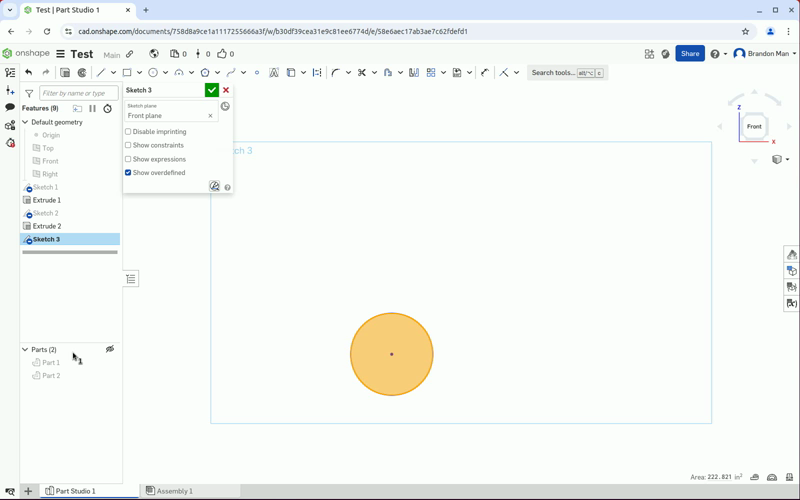
key(shift+y)
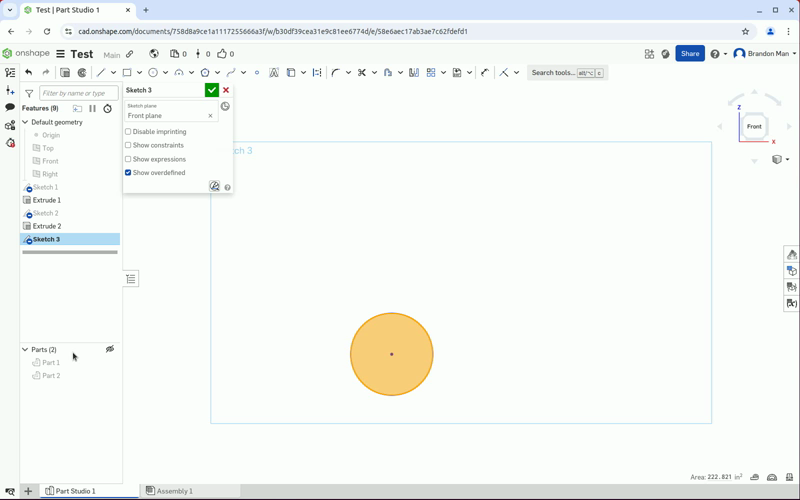
key(shift+e)
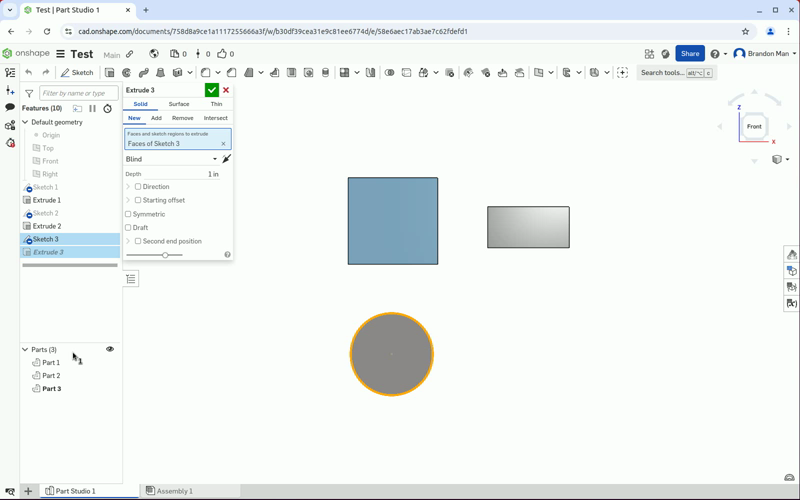
mouse_move(143, 106)
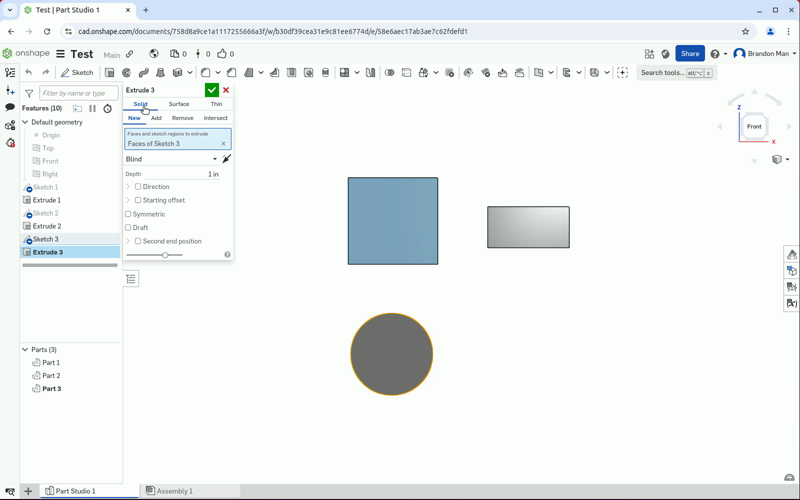
click(143, 106)
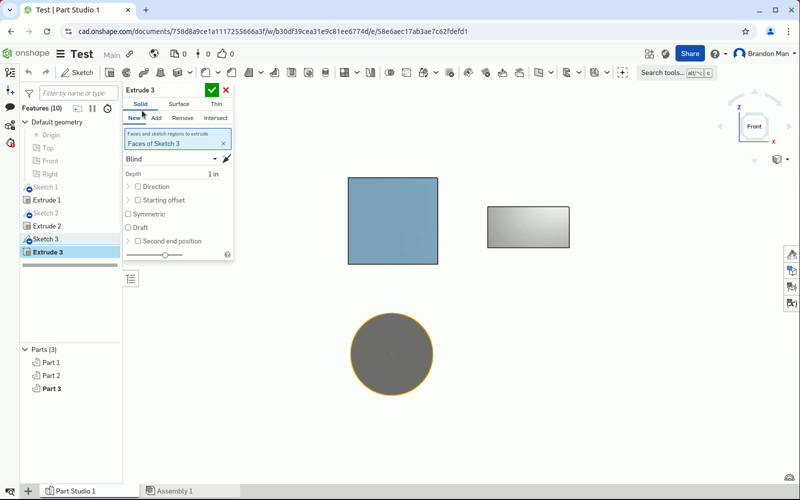
mouse_move(137, 120)
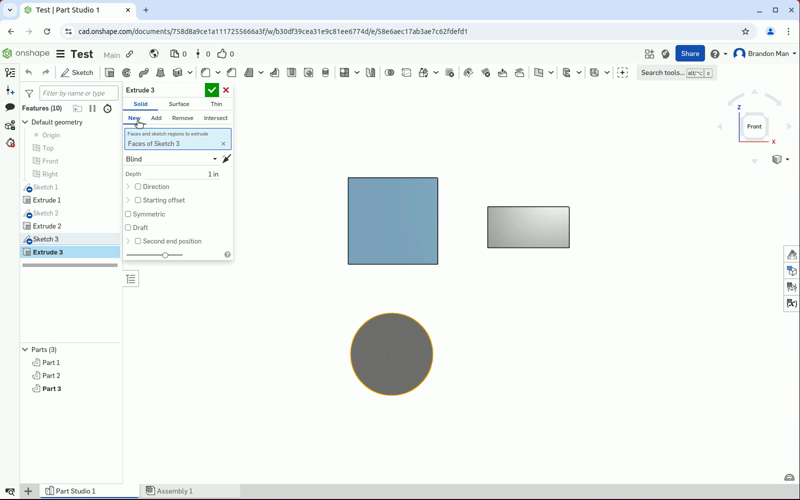
click(137, 120)
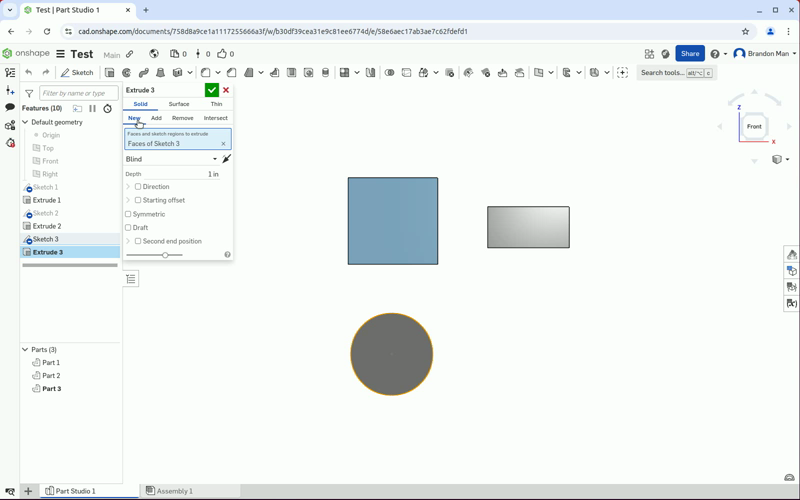
key(tab, 4)
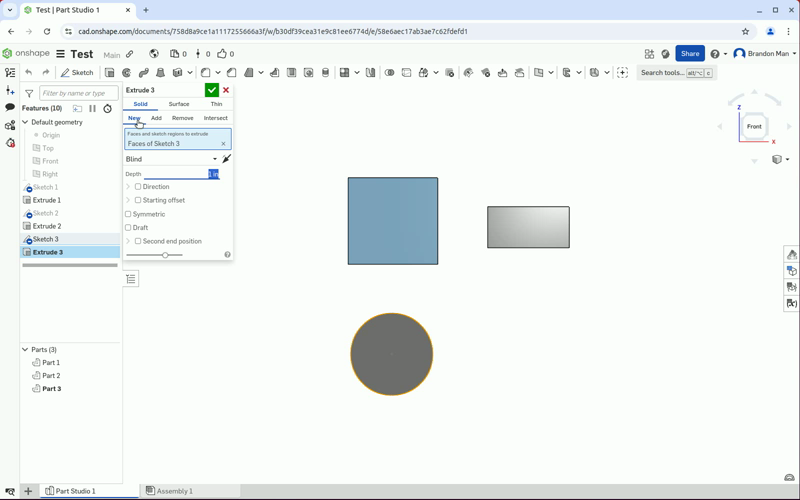
text(16.609)
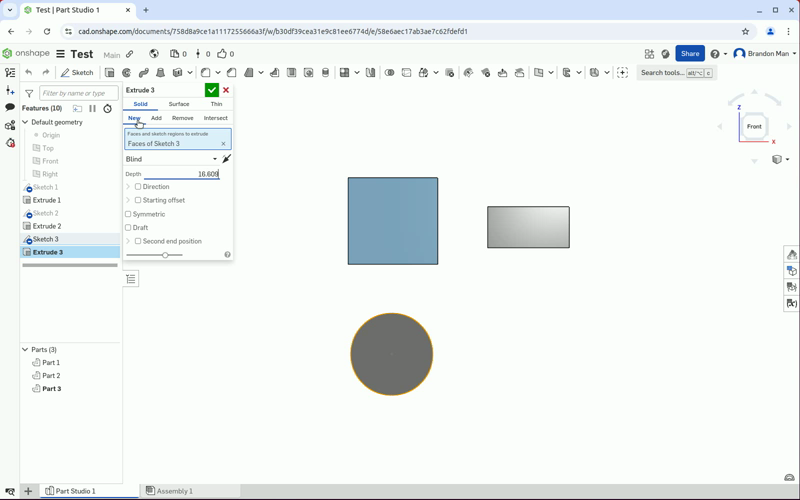
key(enter)
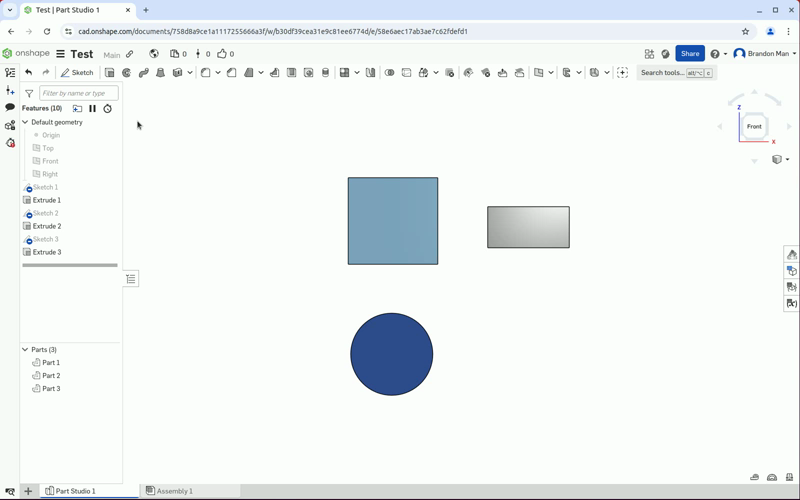
key(shift+h)
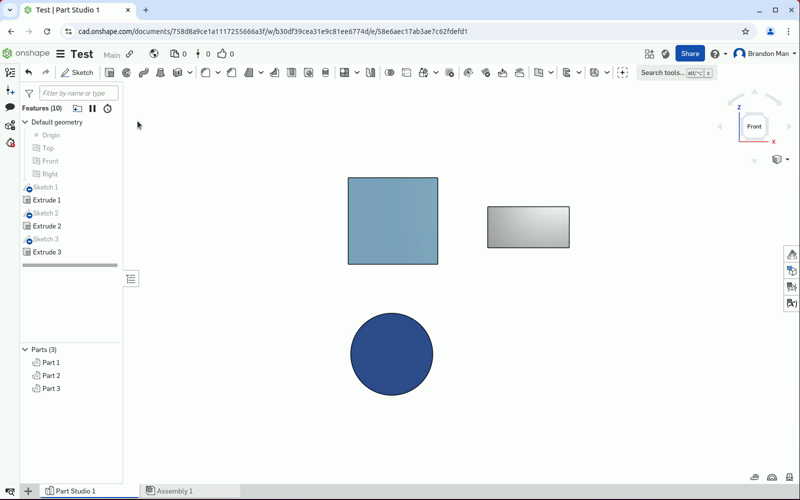
key(shift+h)
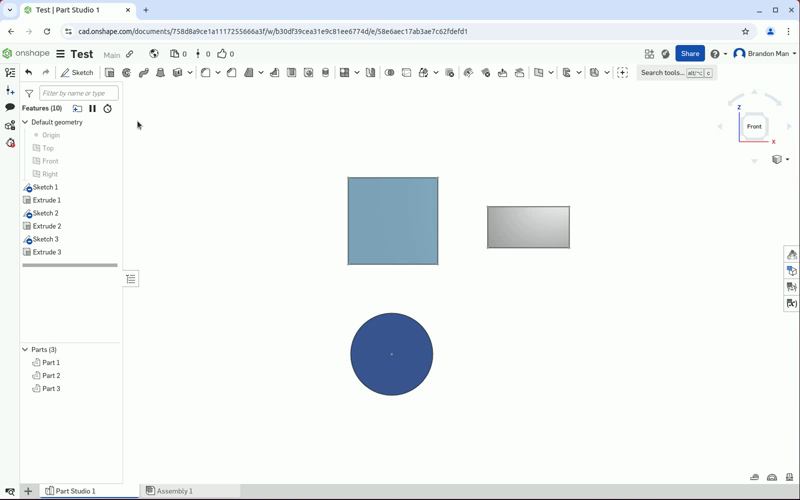
key(shift+7)
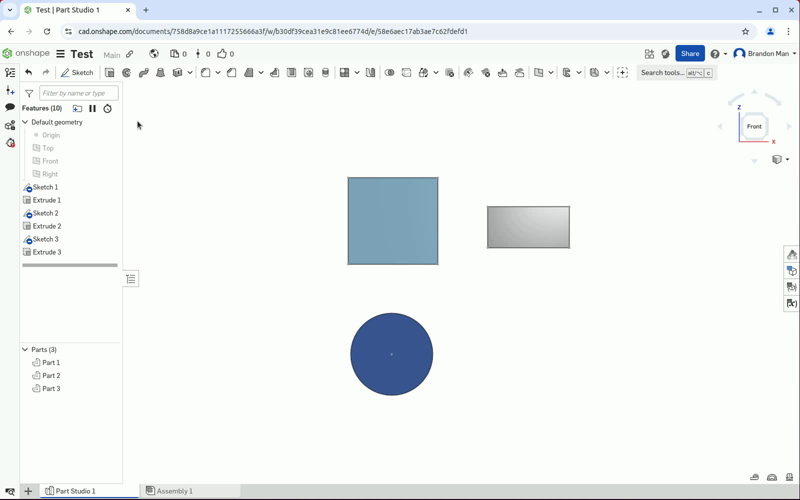
key(left, 2)
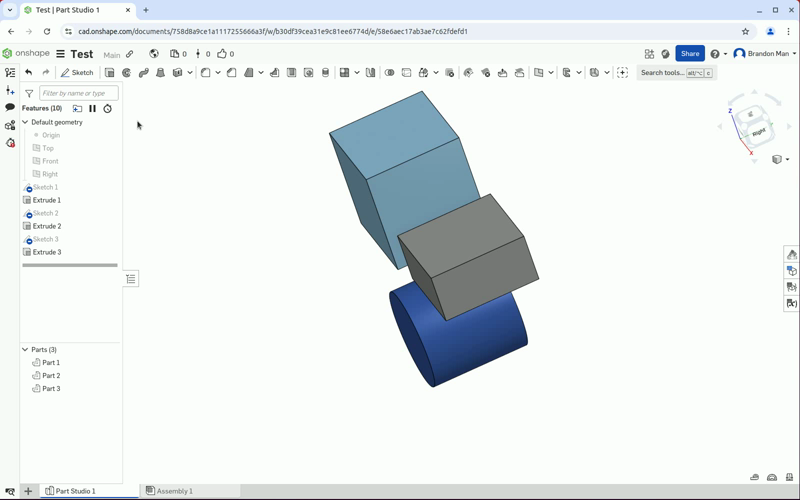
key(down, 2)
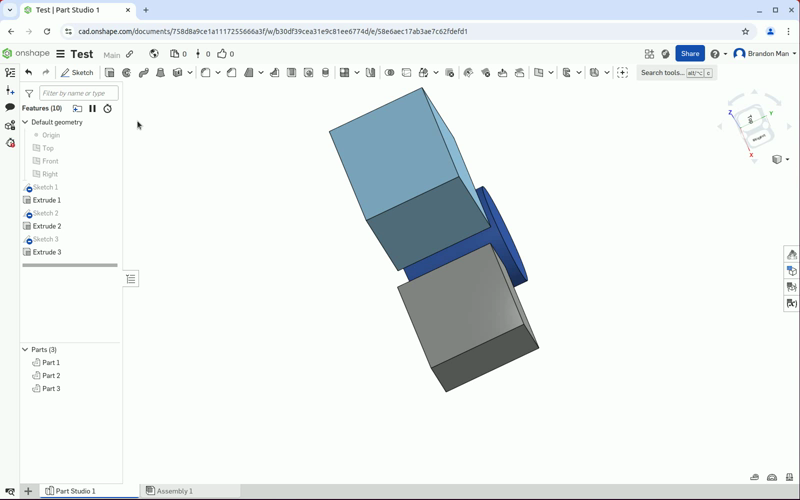
key(up, 2)
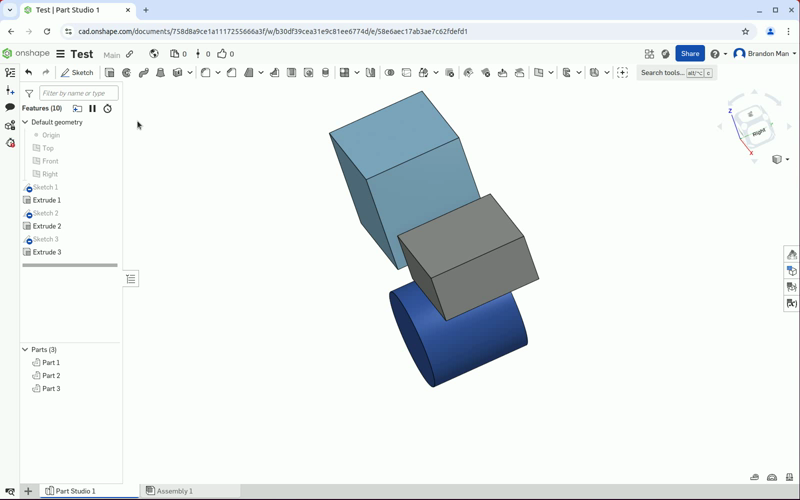
key(right, 2)
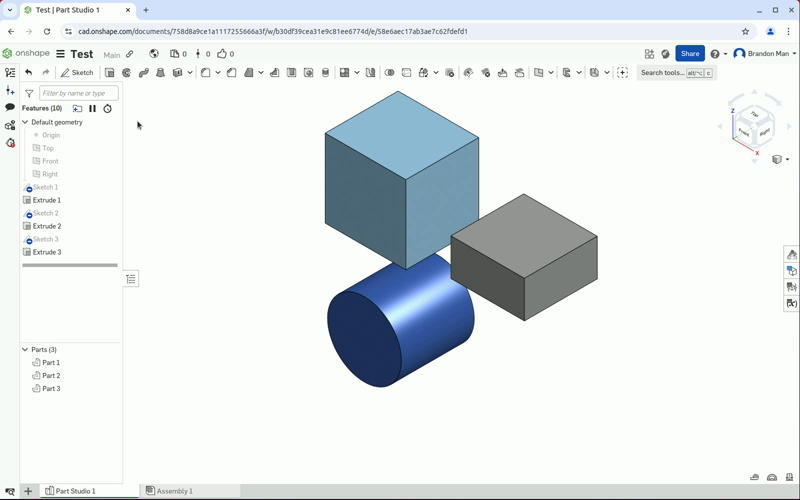
mouse_move(73, 189)
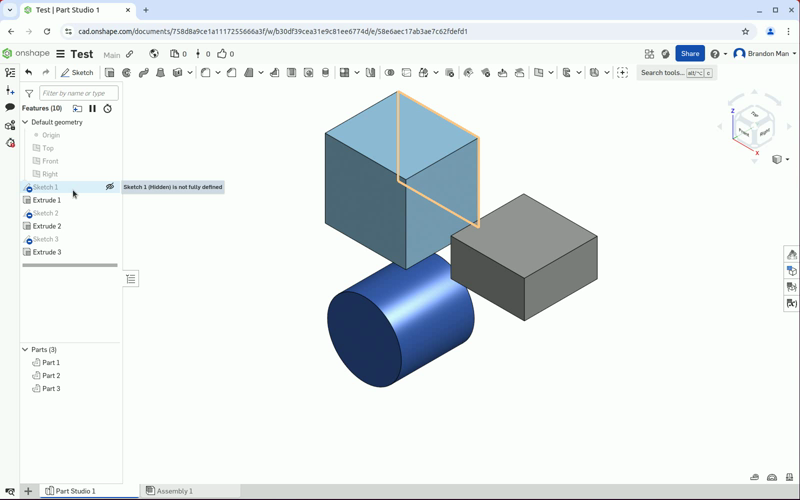
click(73, 189)